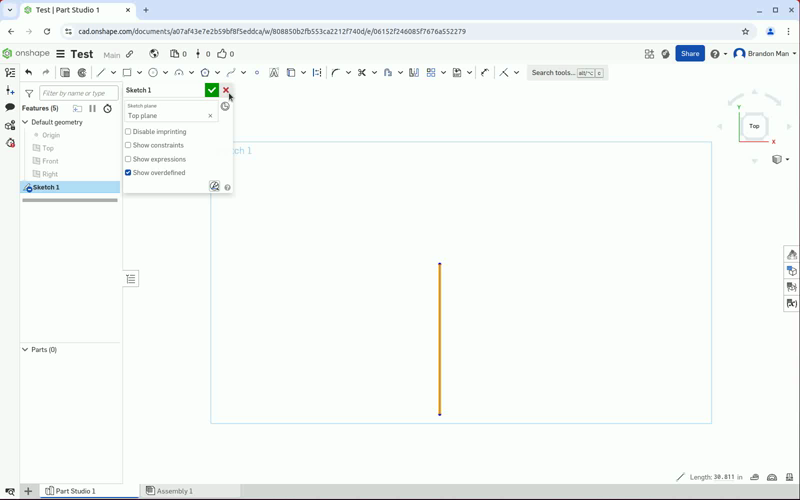
key(shift+h)
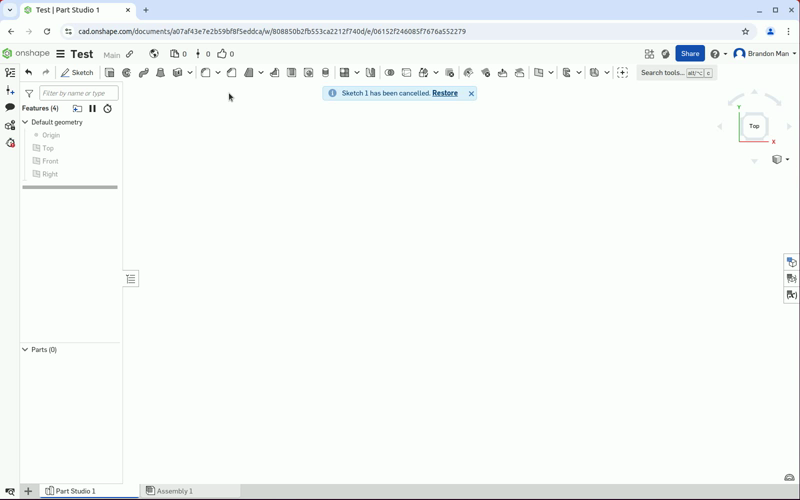
mouse_move(73, 352)
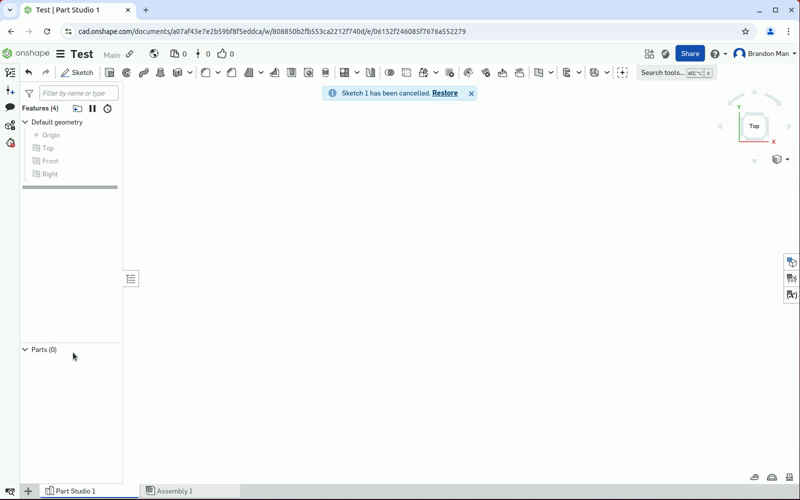
key(y)
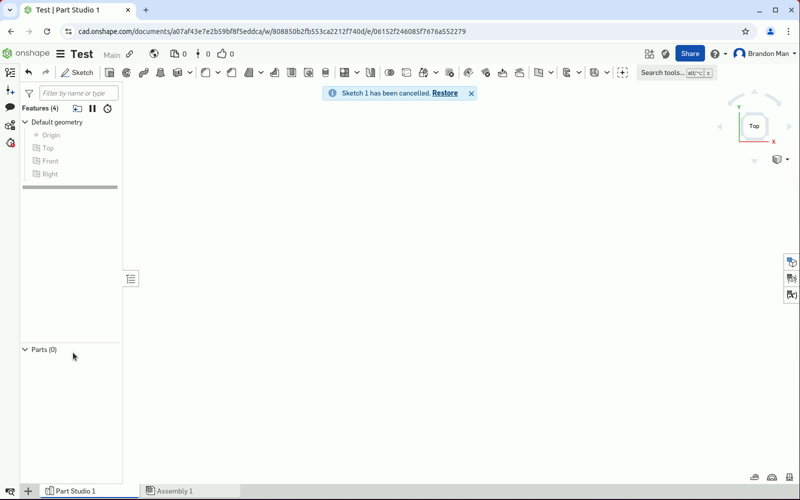
key(shift+p)
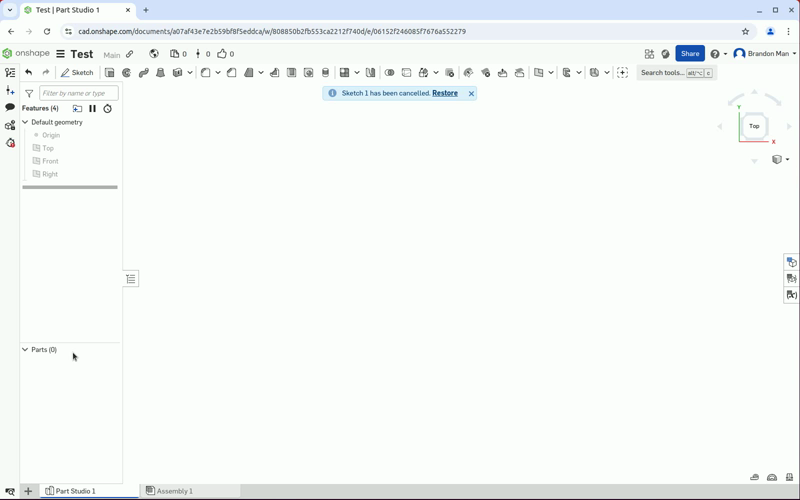
key(space)
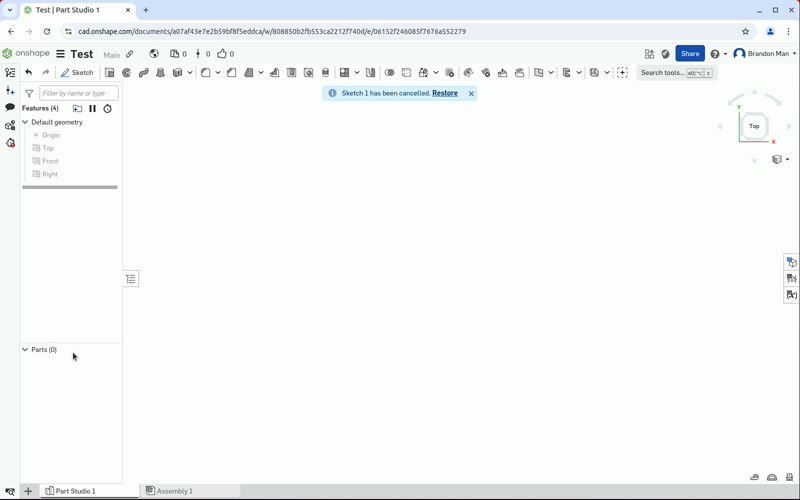
key_down(shift)
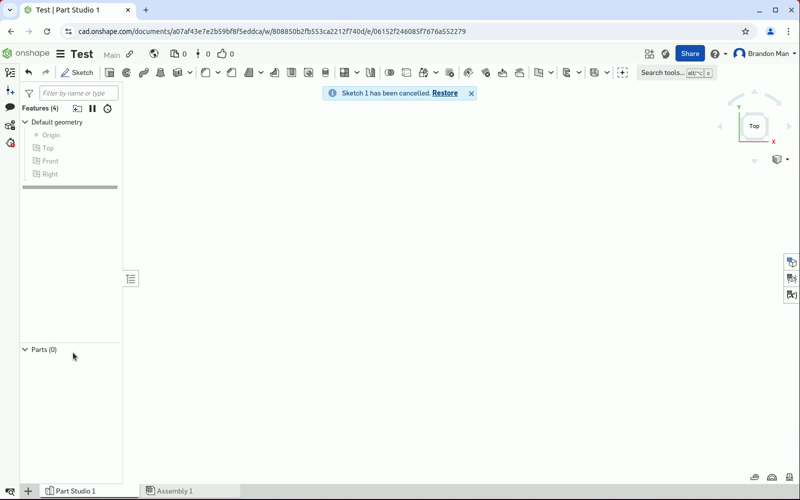
key(up)
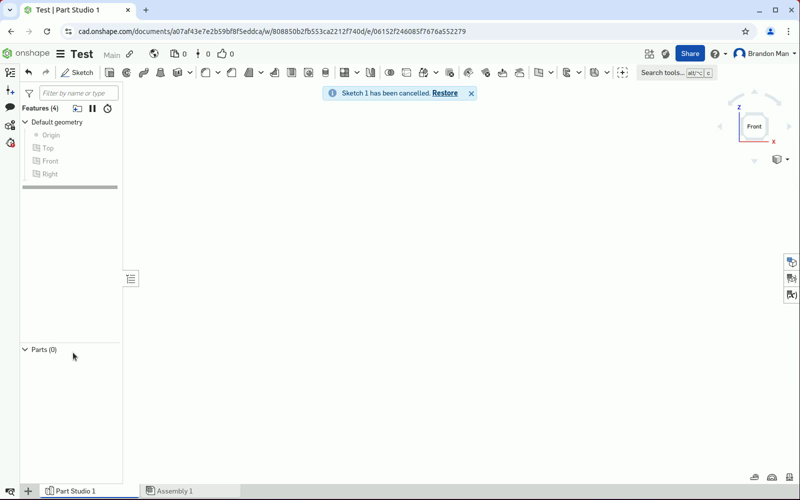
key_up(shift)
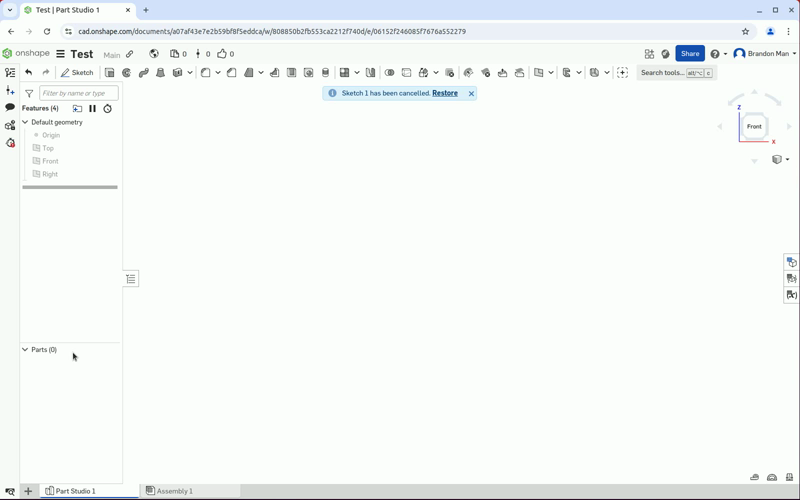
mouse_move(73, 352)
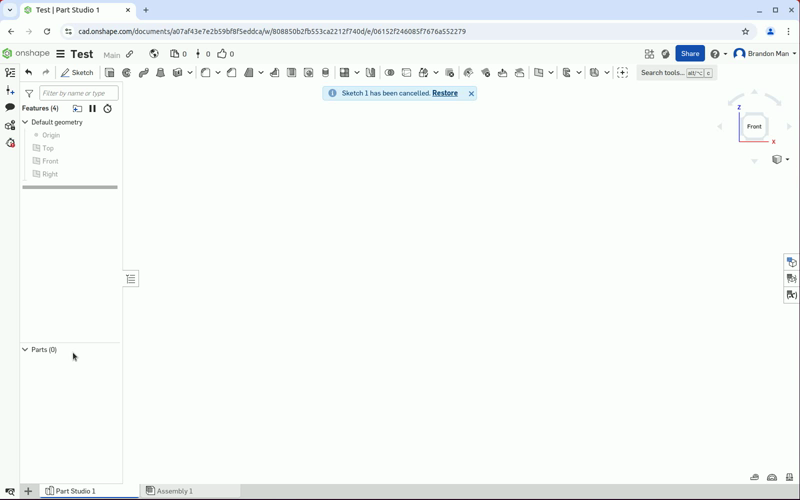
key(shift+y)
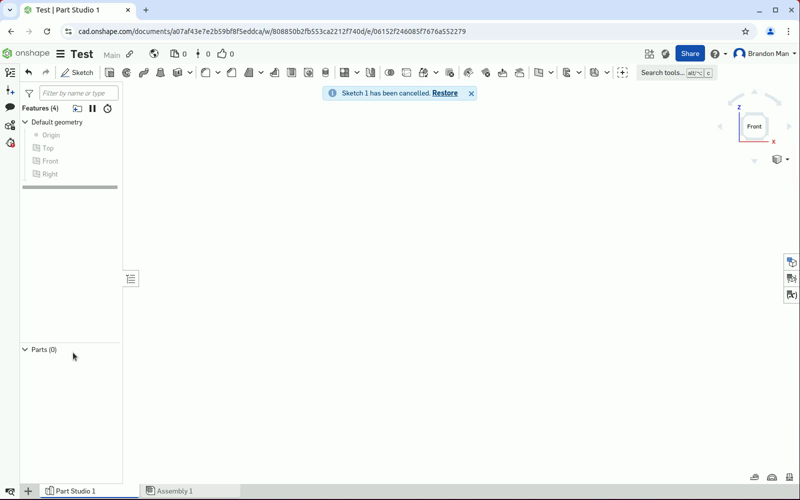
key(shift+s)
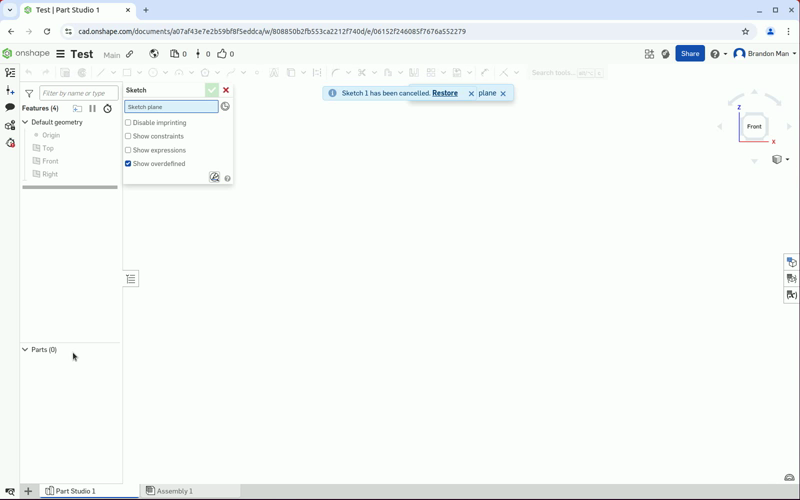
mouse_move(73, 163)
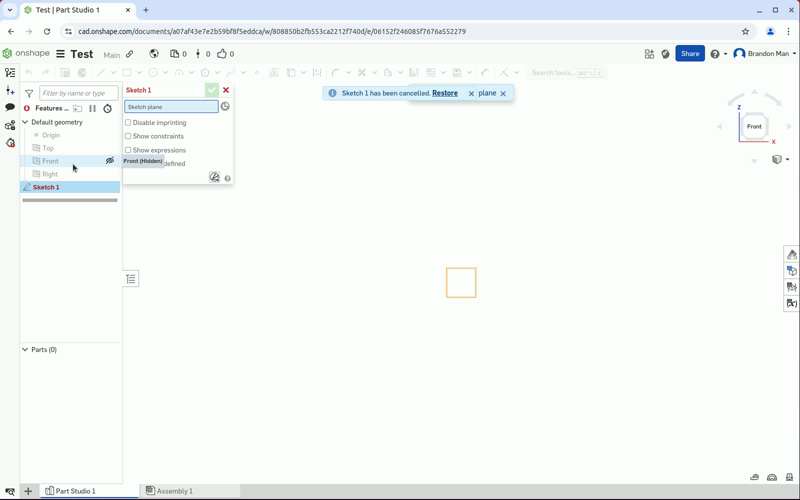
click(73, 163)
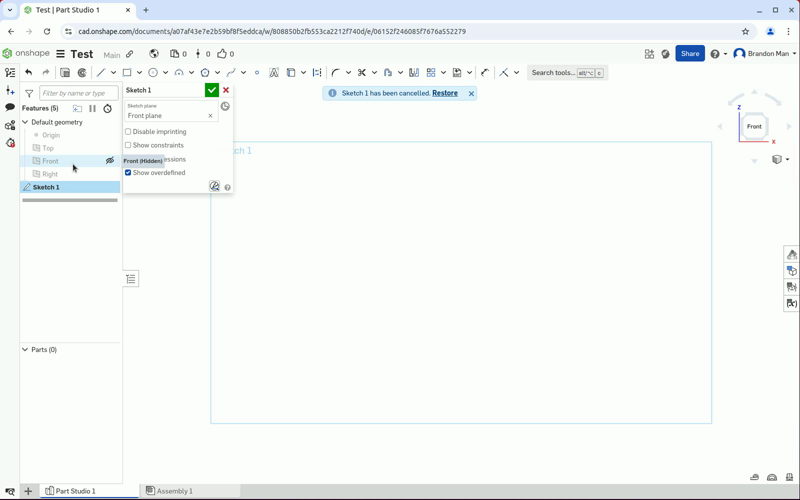
mouse_move(73, 352)
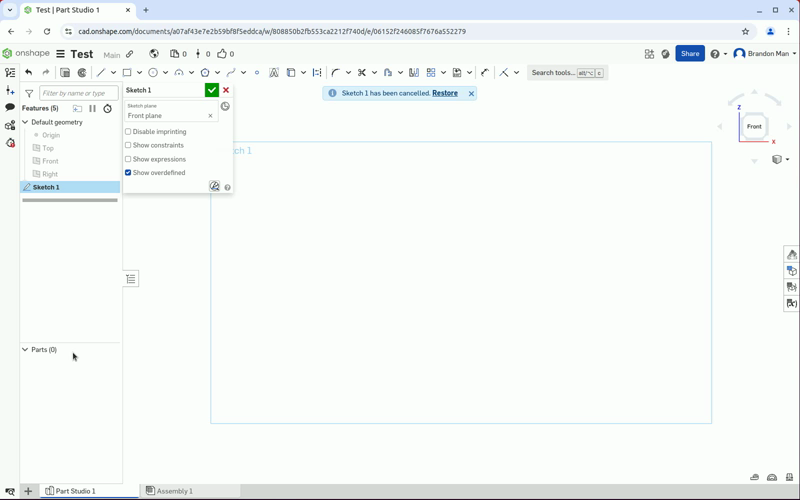
key(y)
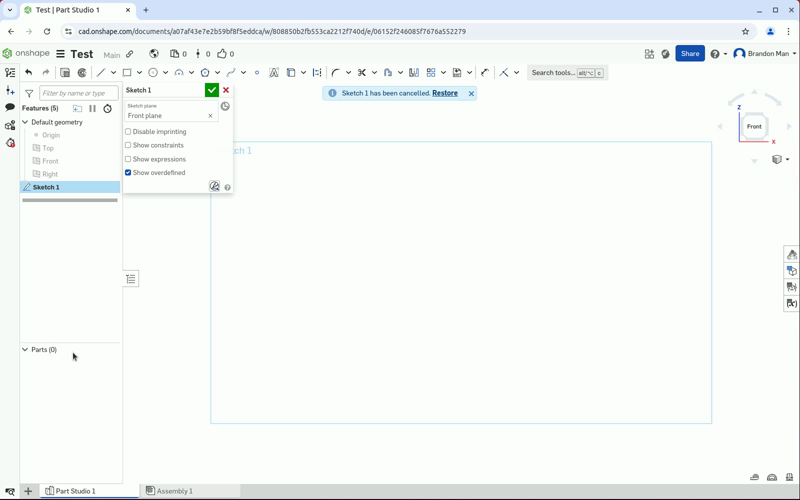
key(l)
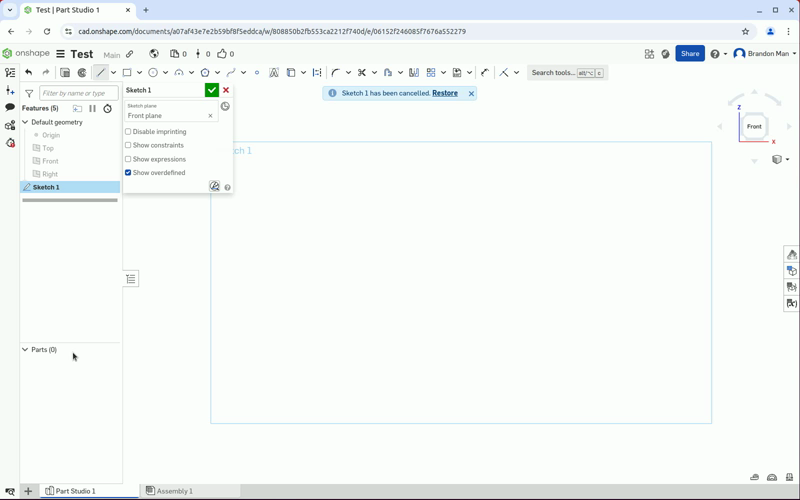
key_down(shift)
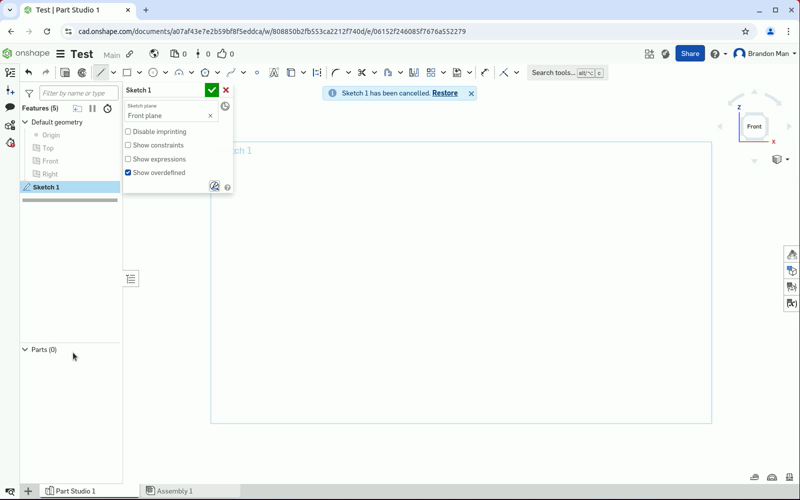
mouse_move(348, 282)
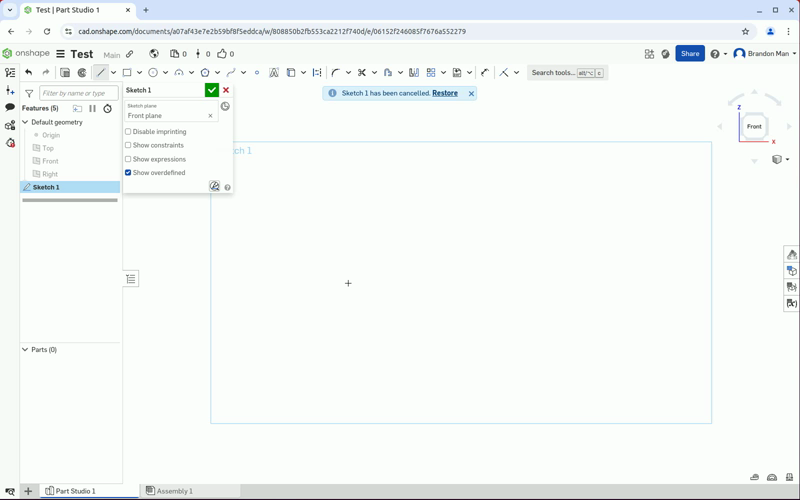
click(348, 282)
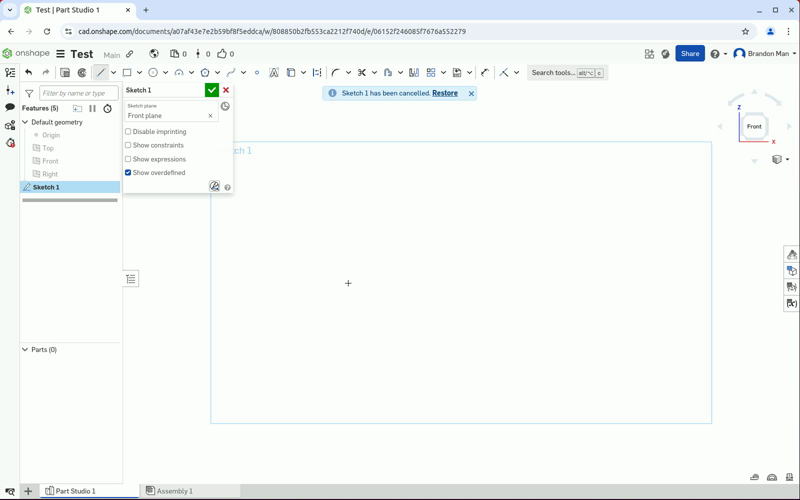
key_up(shift)
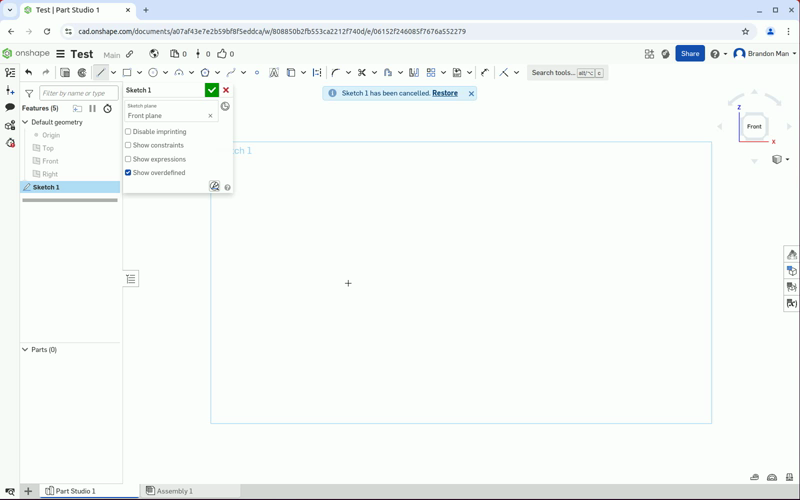
key_down(shift)
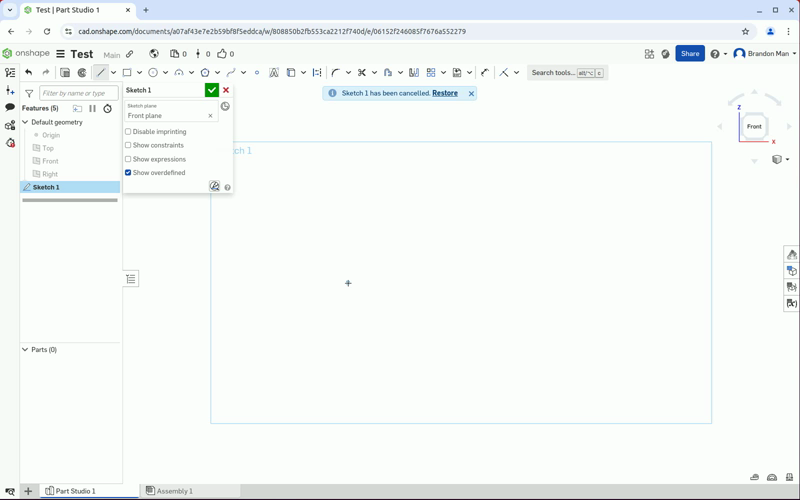
mouse_move(460, 282)
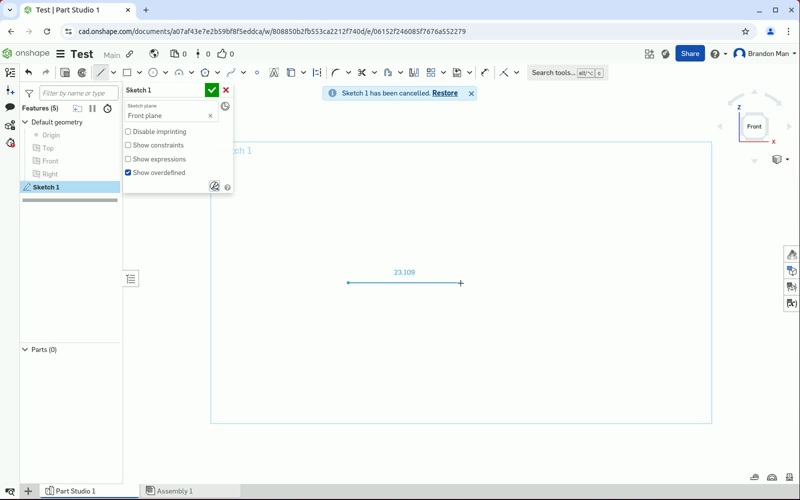
click(460, 282)
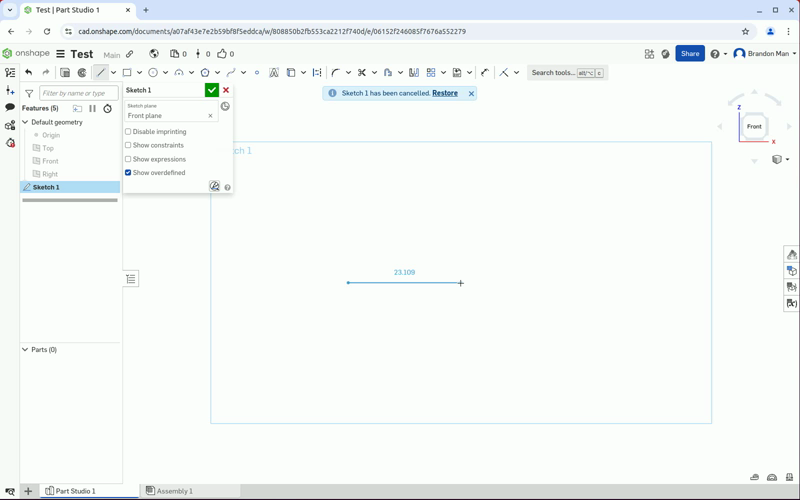
key_up(shift)
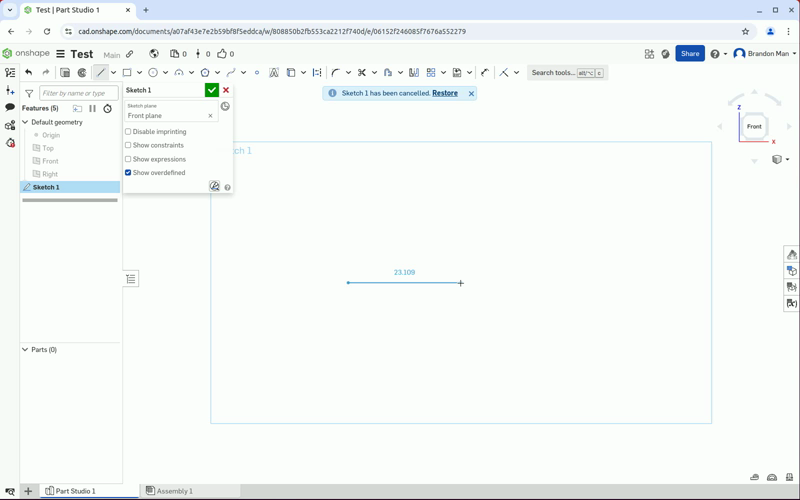
key_down(shift)
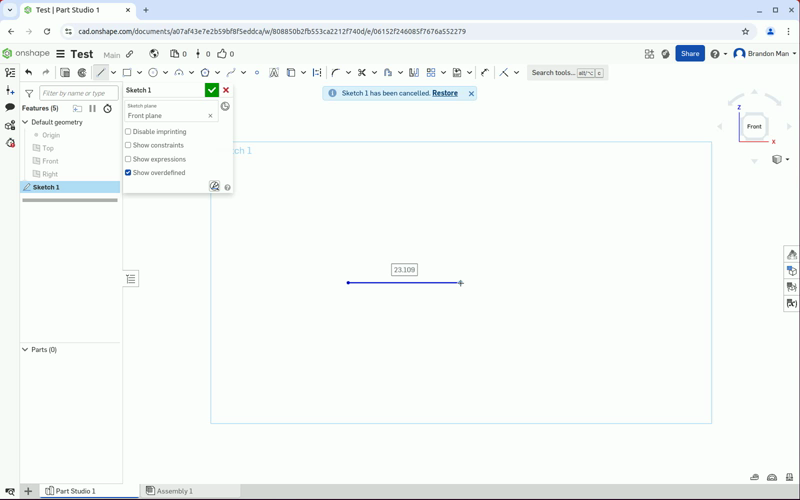
mouse_move(460, 170)
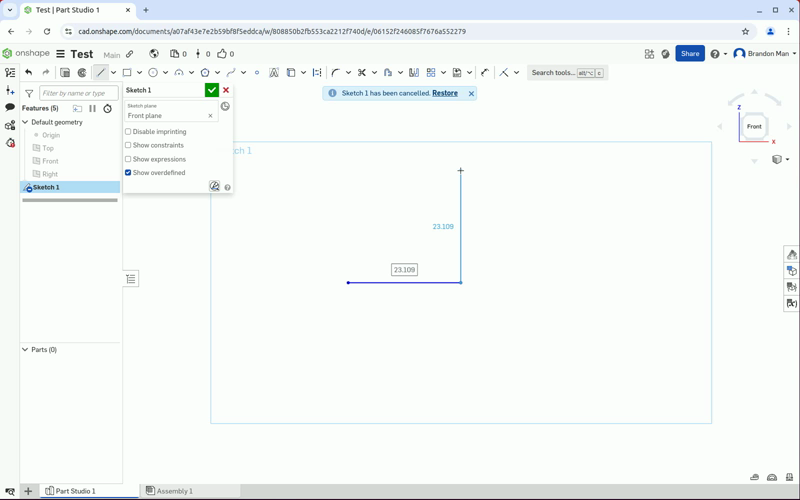
click(460, 170)
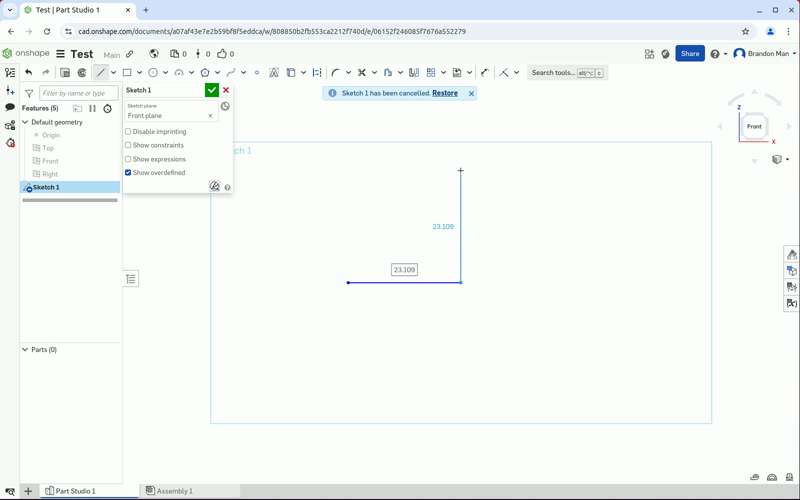
key_up(shift)
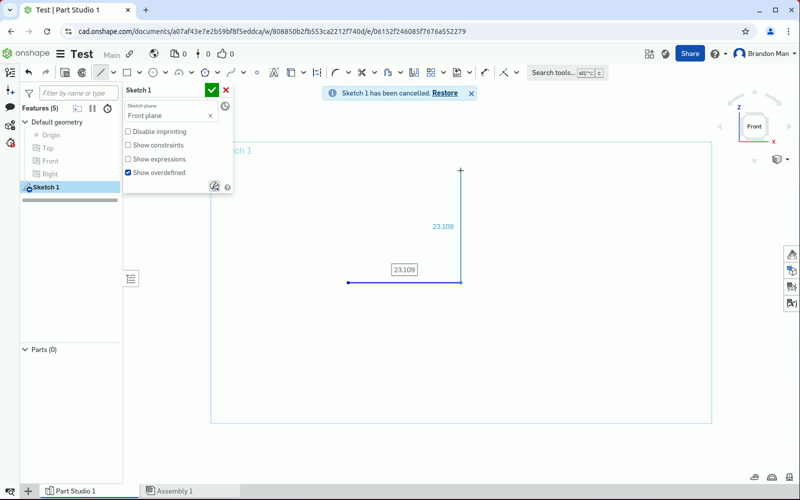
key_down(shift)
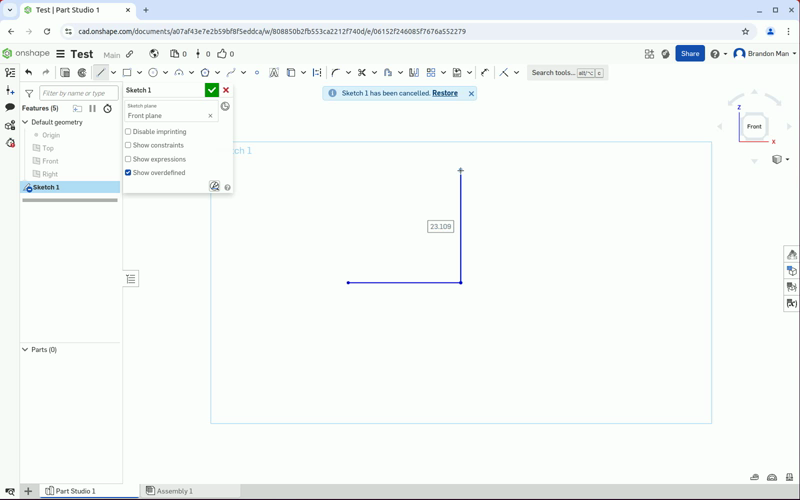
mouse_move(348, 170)
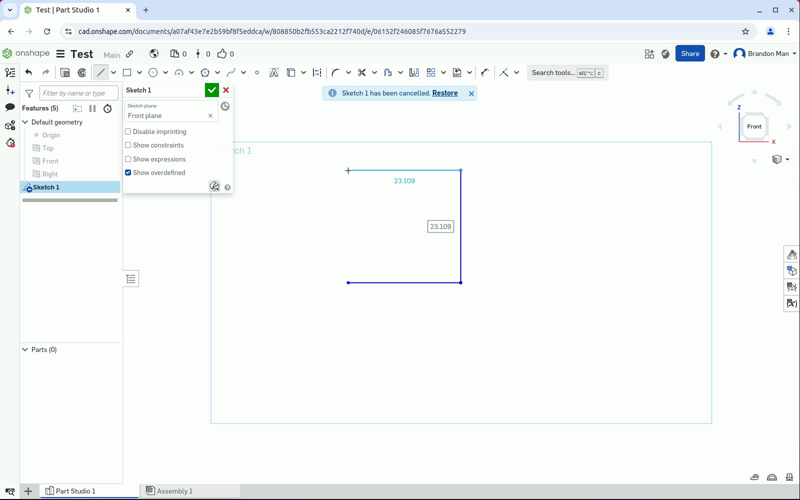
click(348, 170)
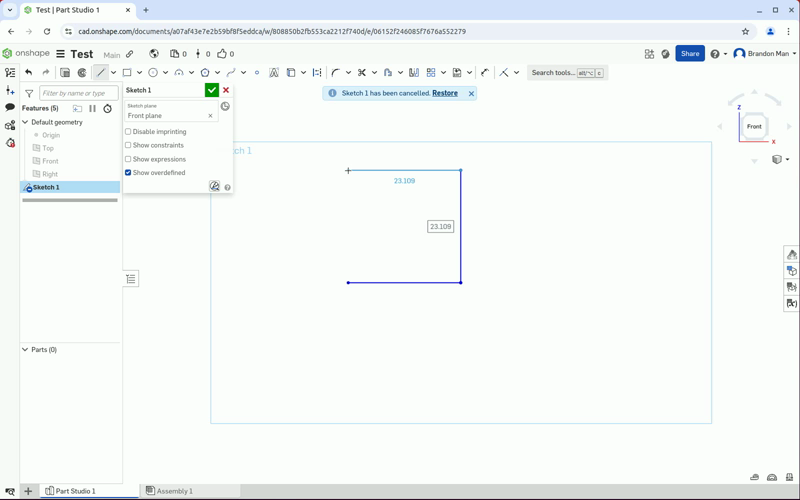
key_up(shift)
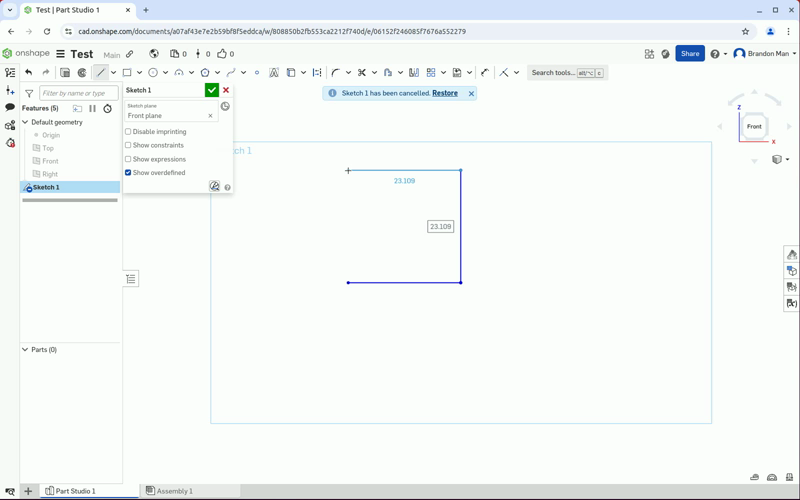
key_down(shift)
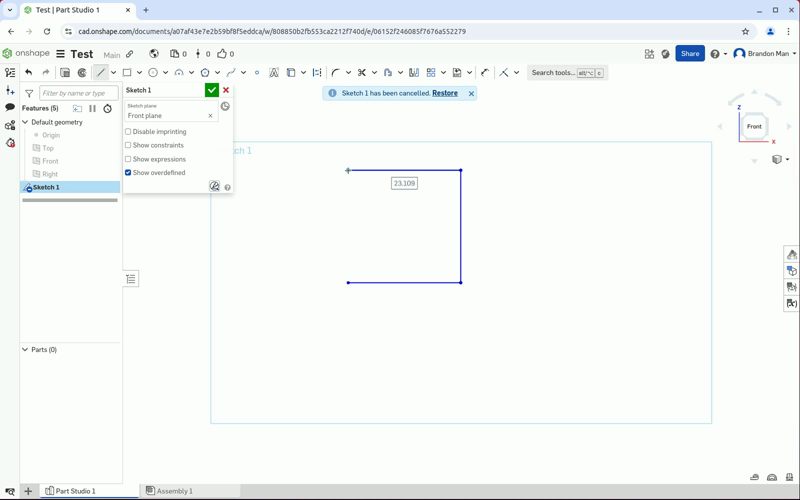
mouse_move(348, 282)
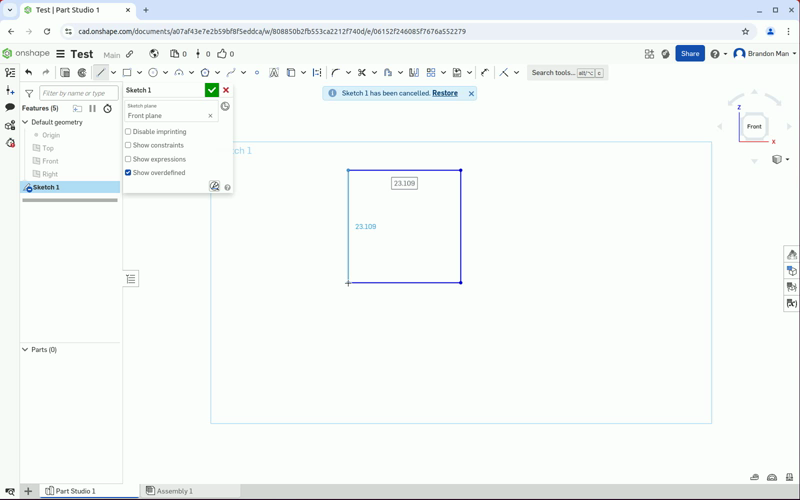
key_up(shift)
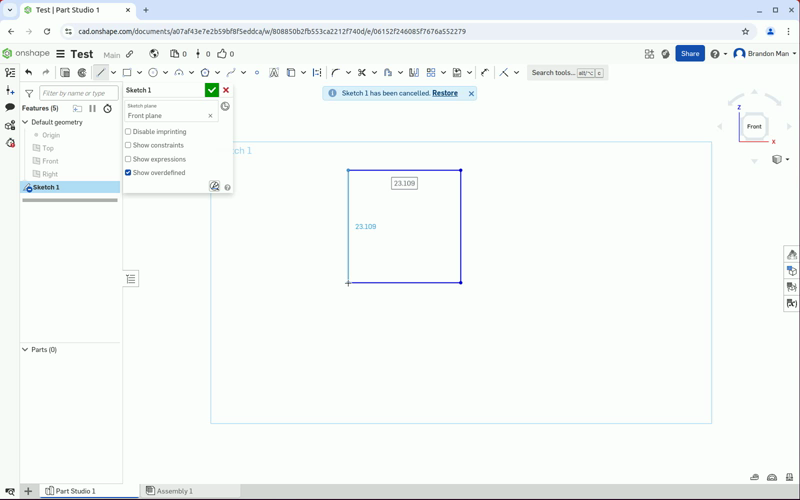
click(348, 282)
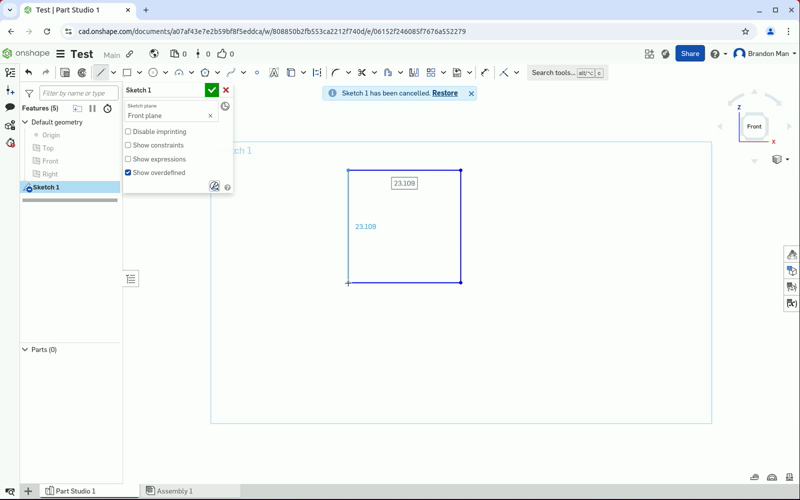
key(esc)
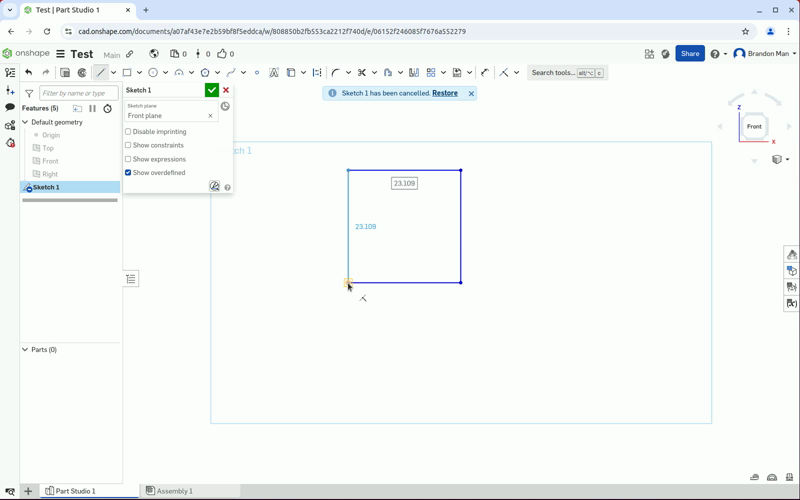
mouse_move(404, 268)
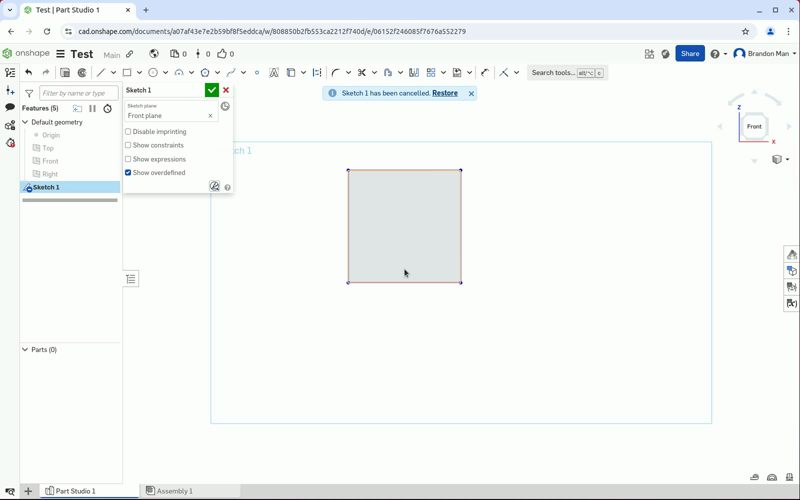
click(404, 268)
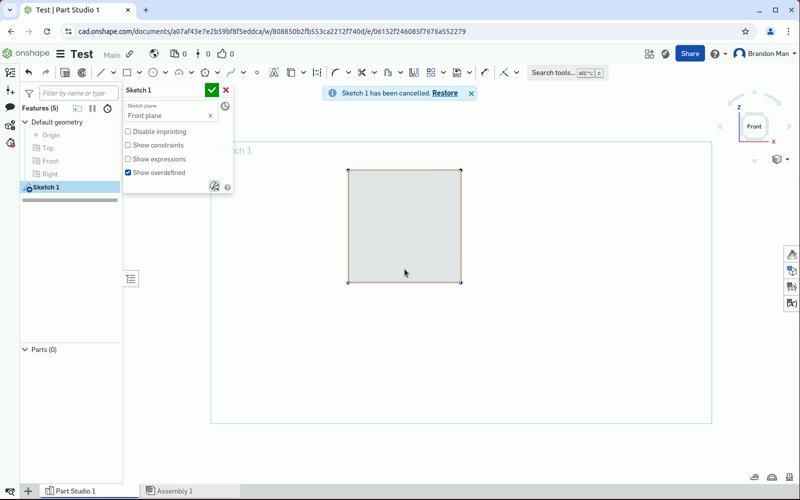
mouse_move(73, 352)
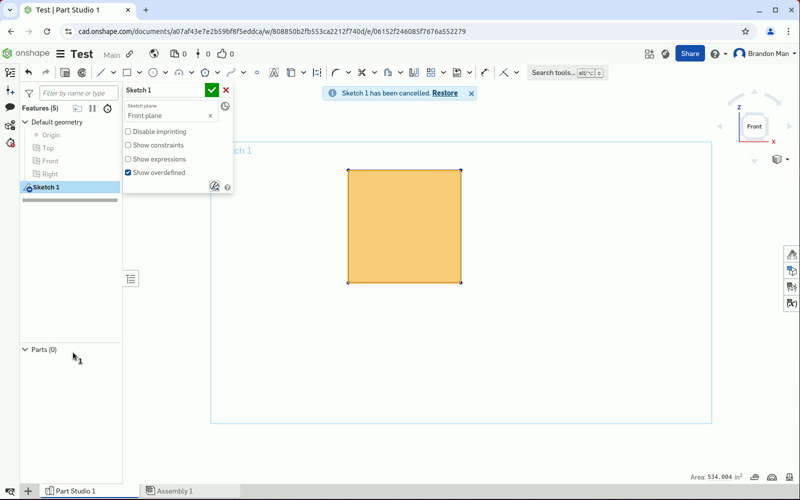
key(shift+y)
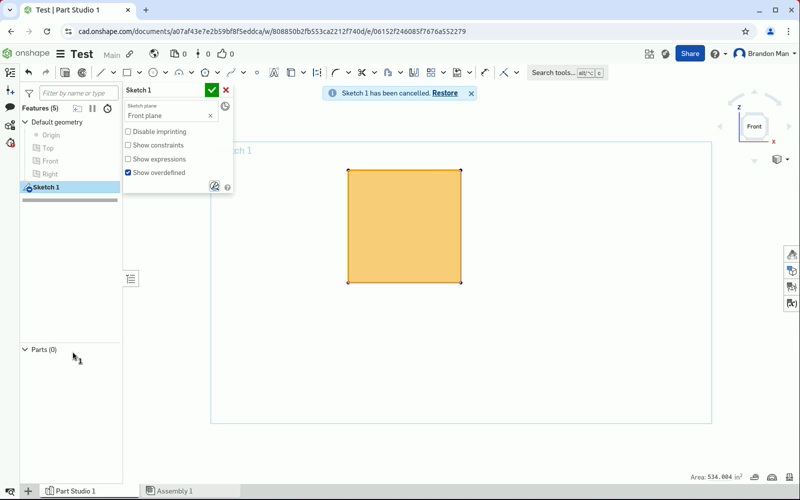
key(shift+e)
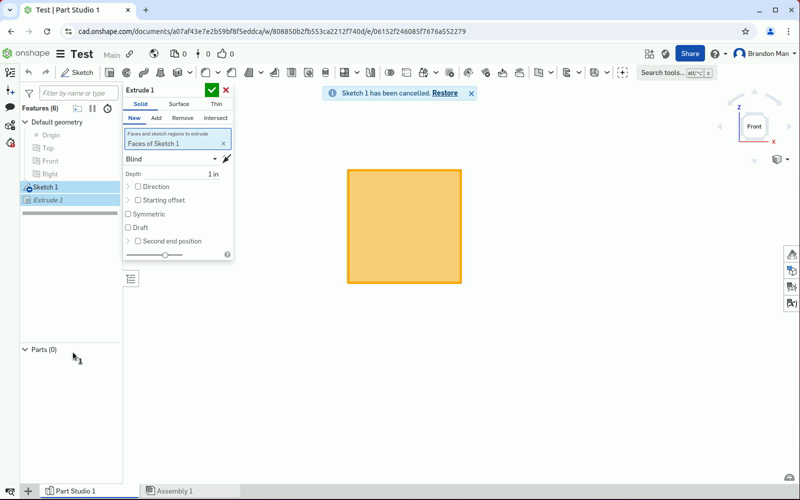
mouse_move(143, 106)
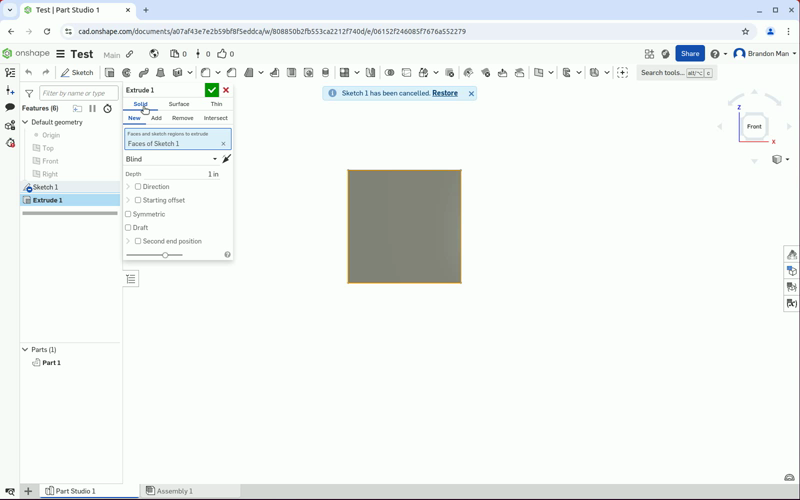
click(143, 106)
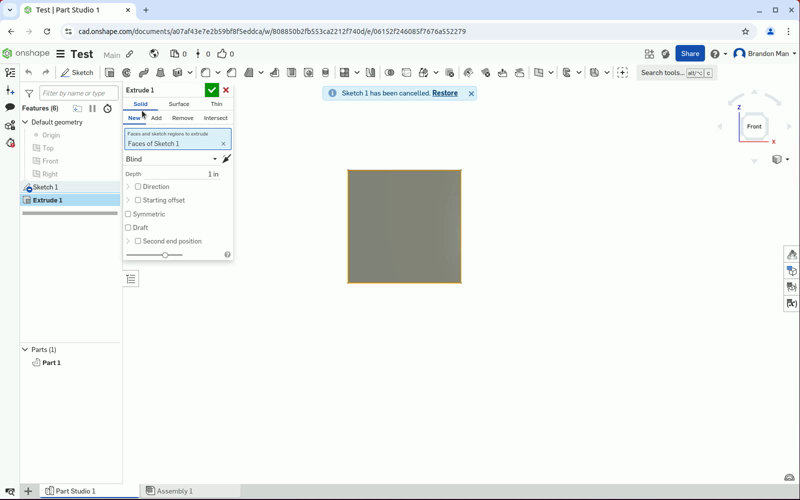
mouse_move(137, 120)
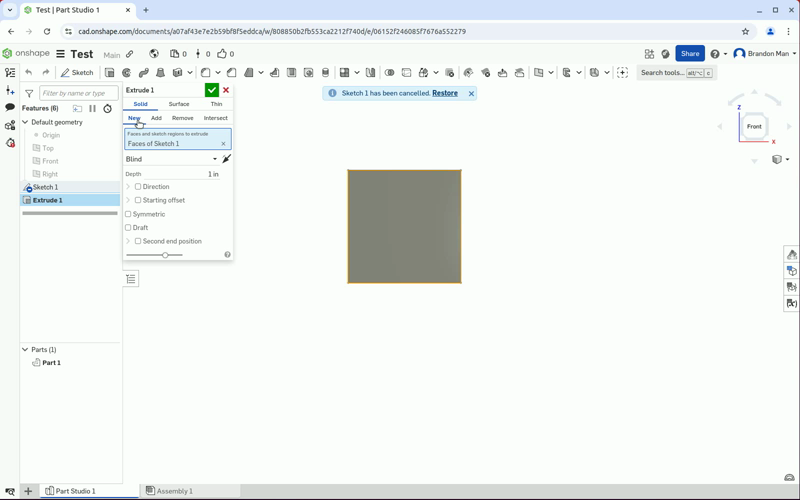
click(137, 120)
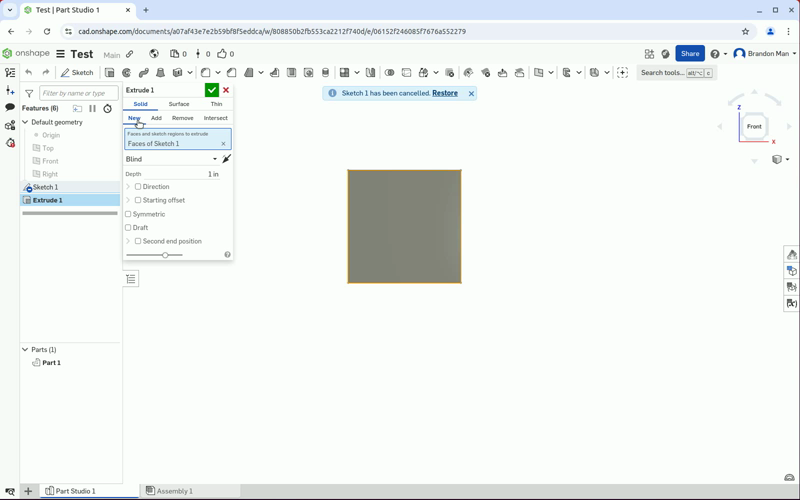
key(tab, 4)
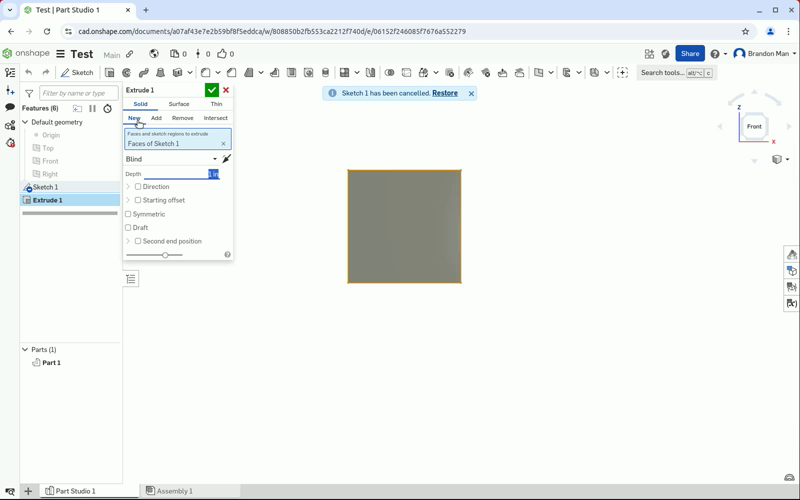
text(11.554)
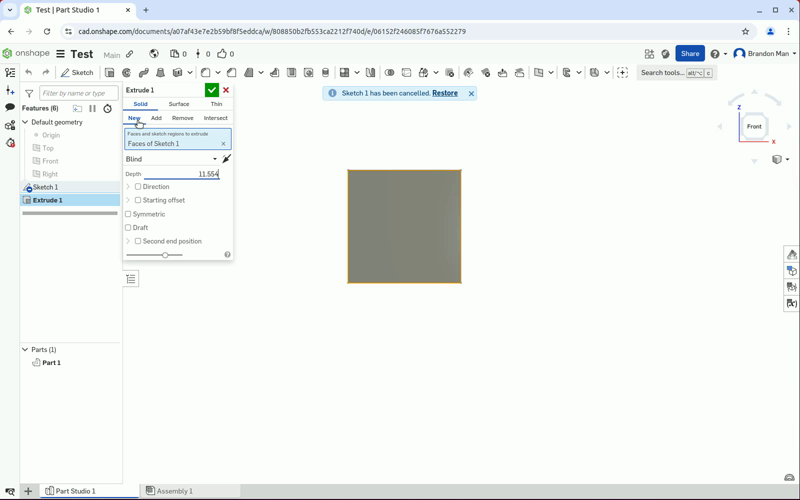
key(enter)
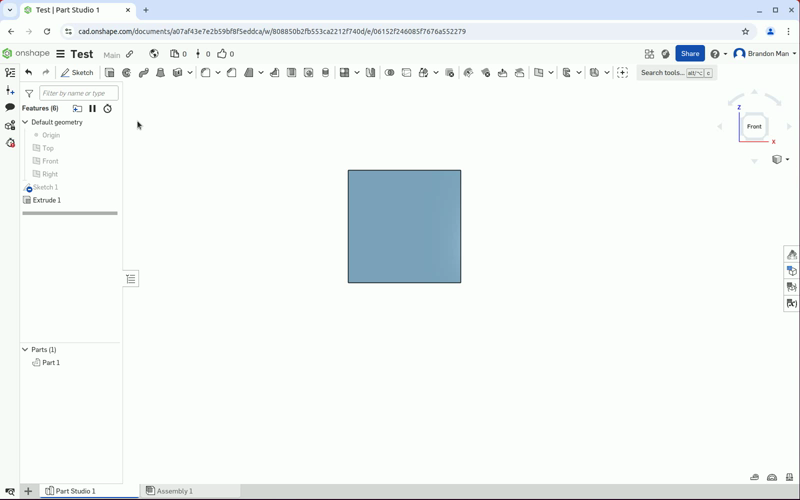
key(shift+h)
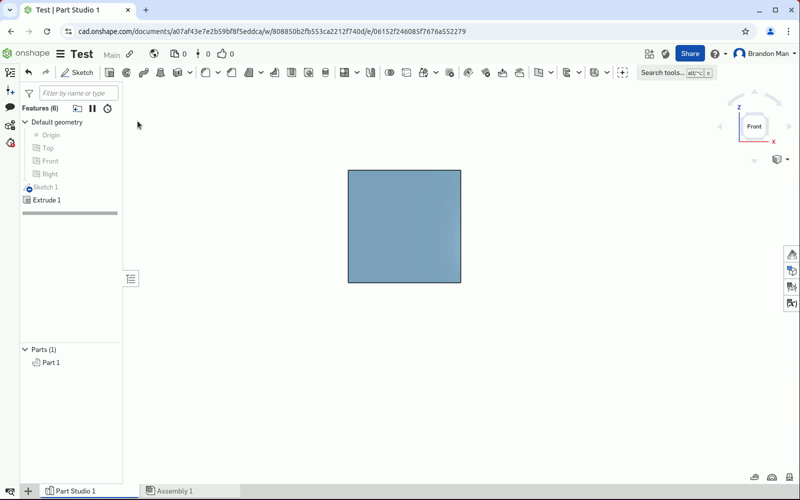
key(shift+h)
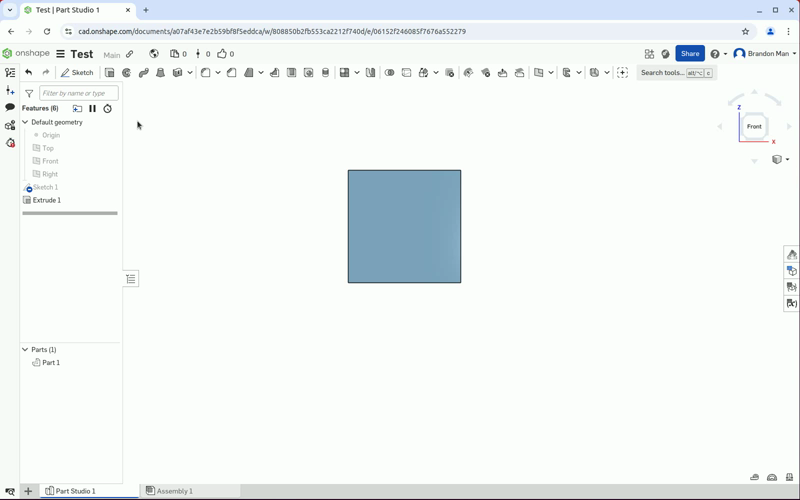
mouse_move(73, 189)
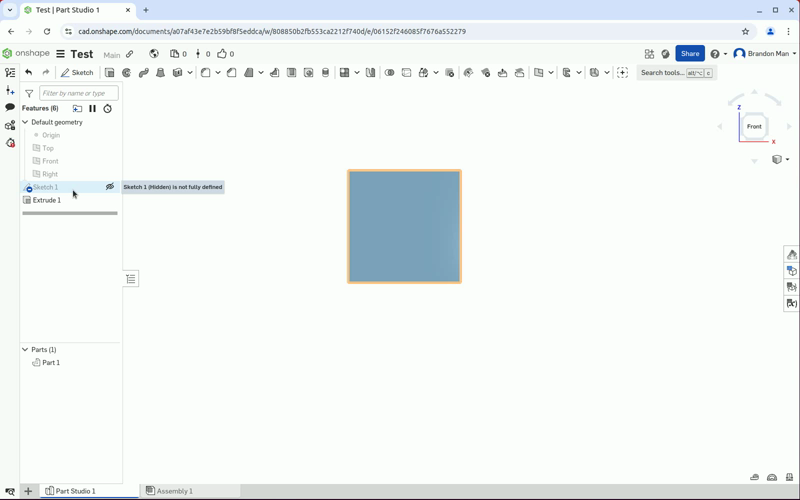
click(73, 189)
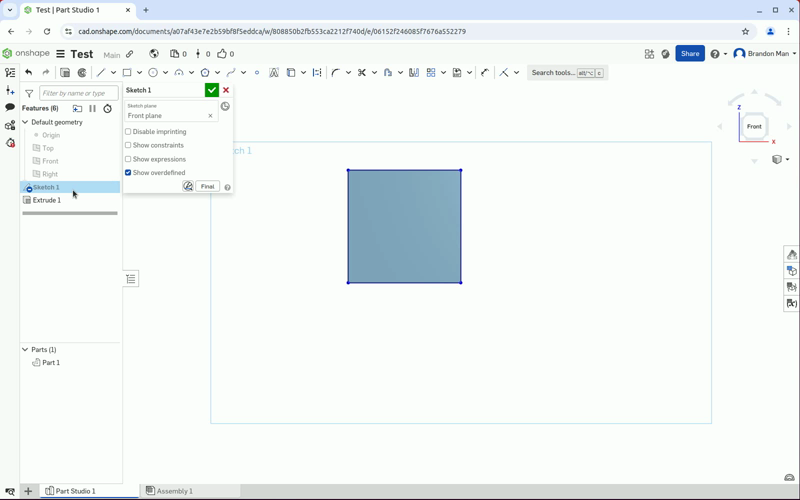
mouse_move(229, 92)
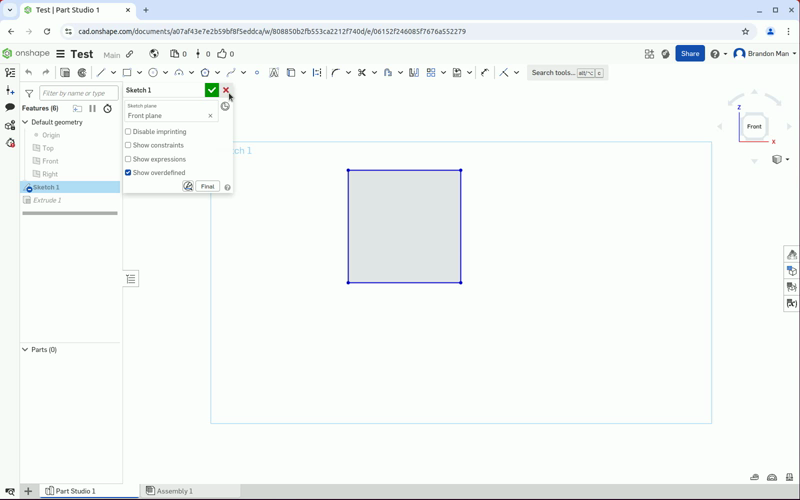
click(229, 92)
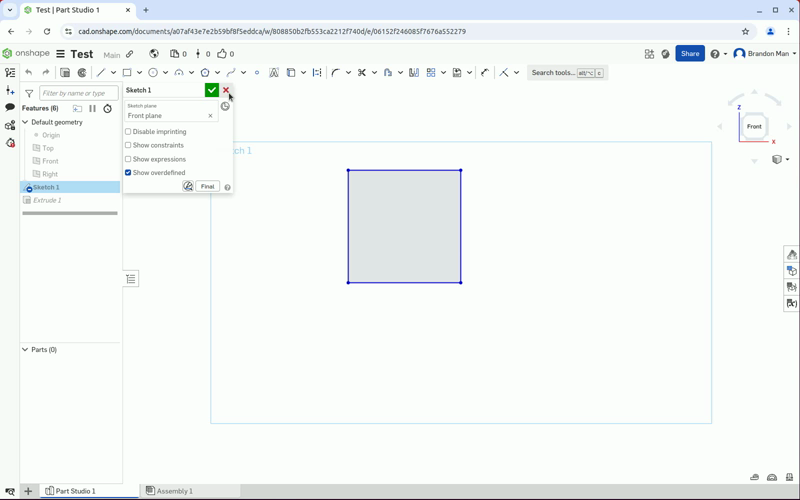
key(shift+s)
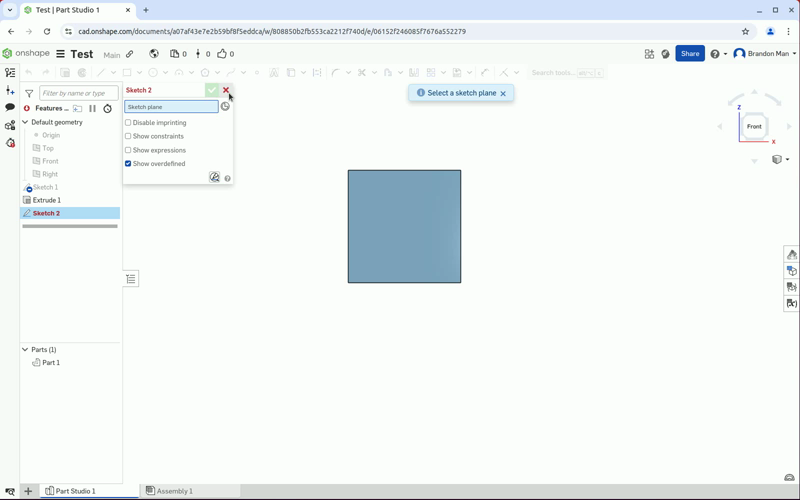
mouse_move(73, 163)
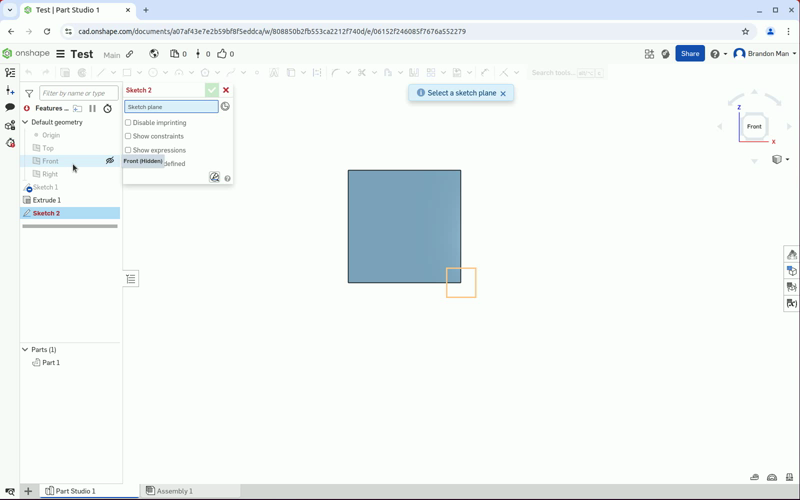
click(73, 163)
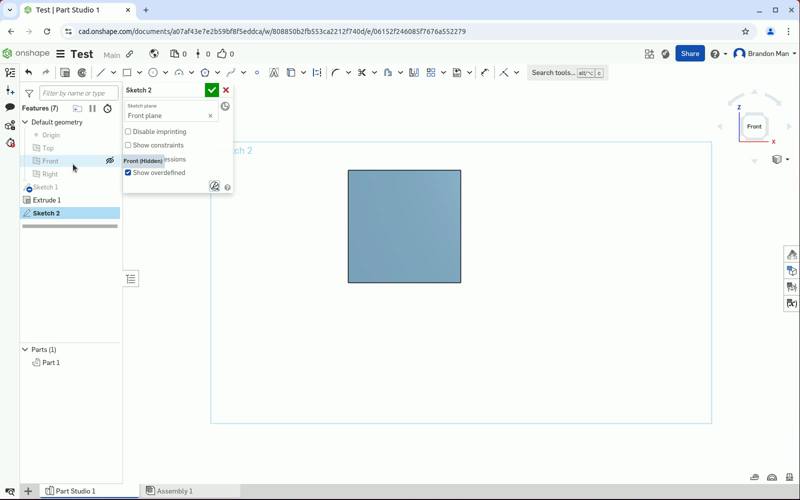
mouse_move(73, 352)
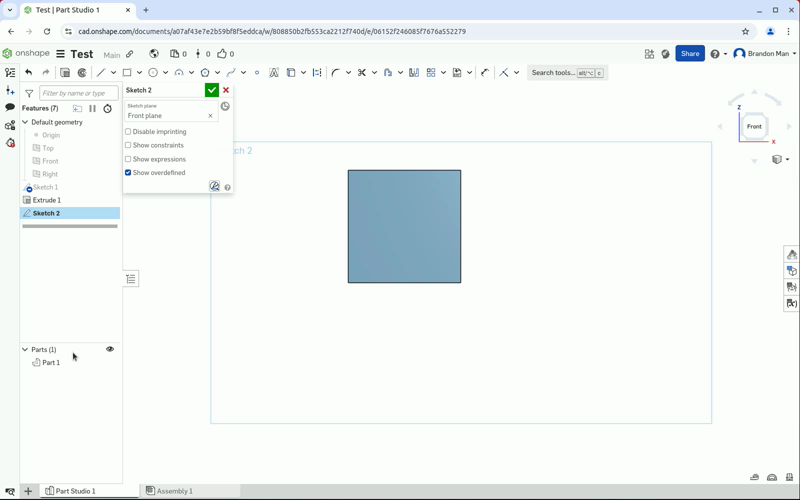
key(y)
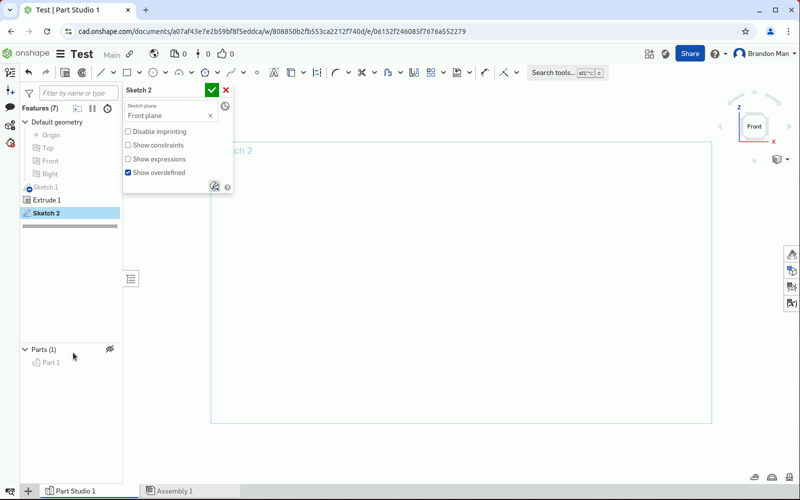
key(l)
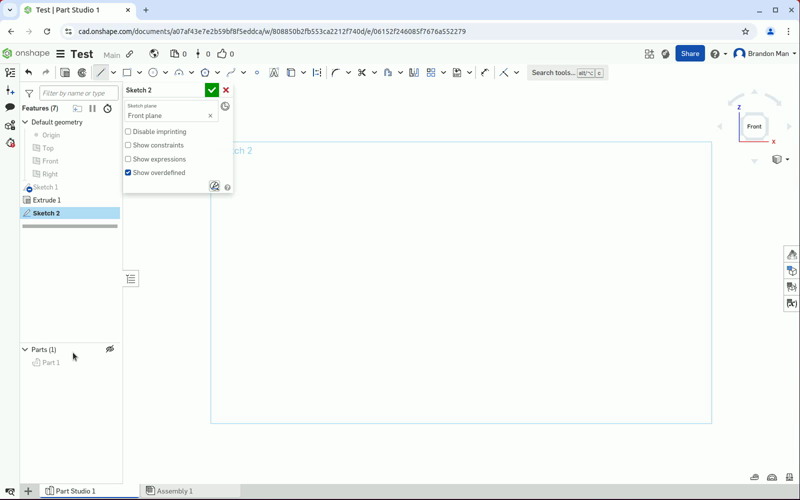
key_down(shift)
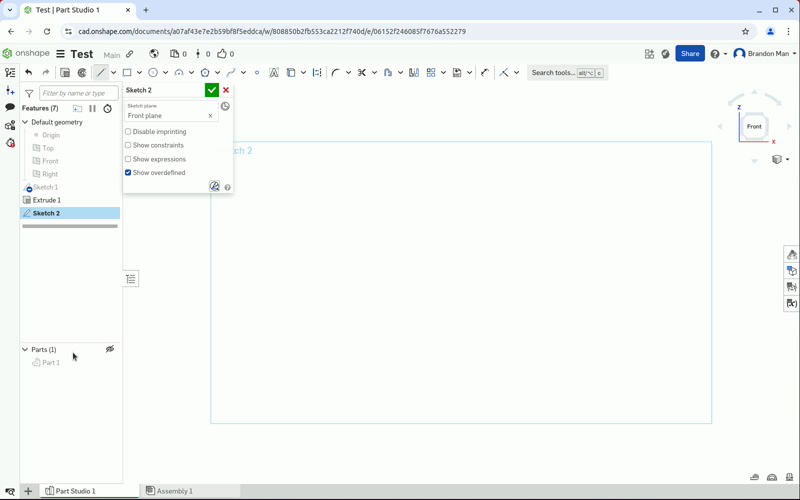
mouse_move(404, 282)
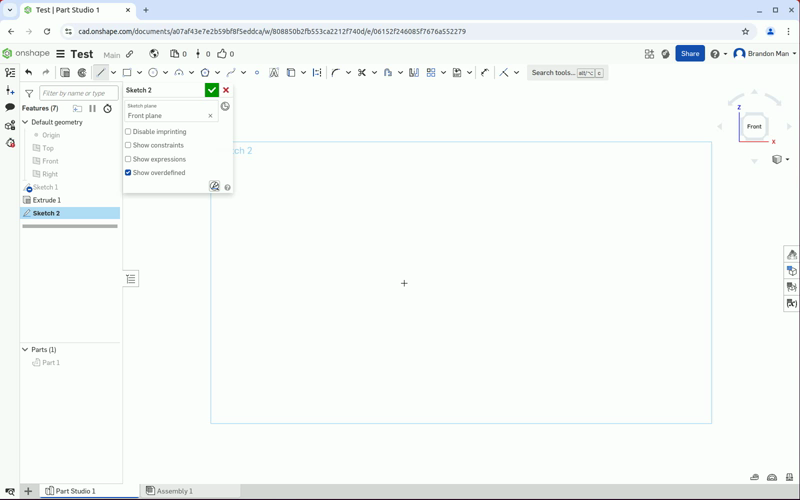
click(404, 282)
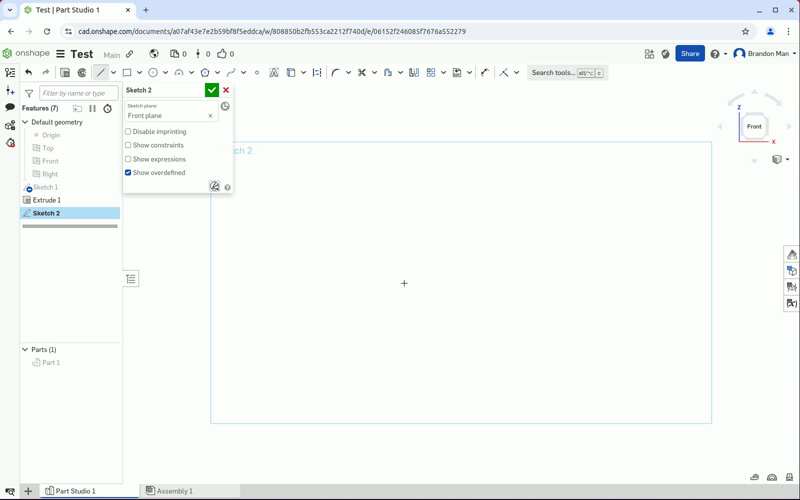
key_up(shift)
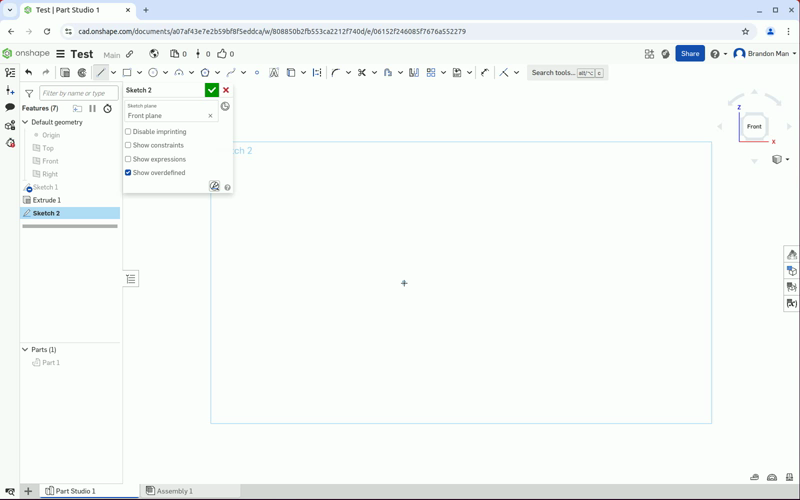
key_down(shift)
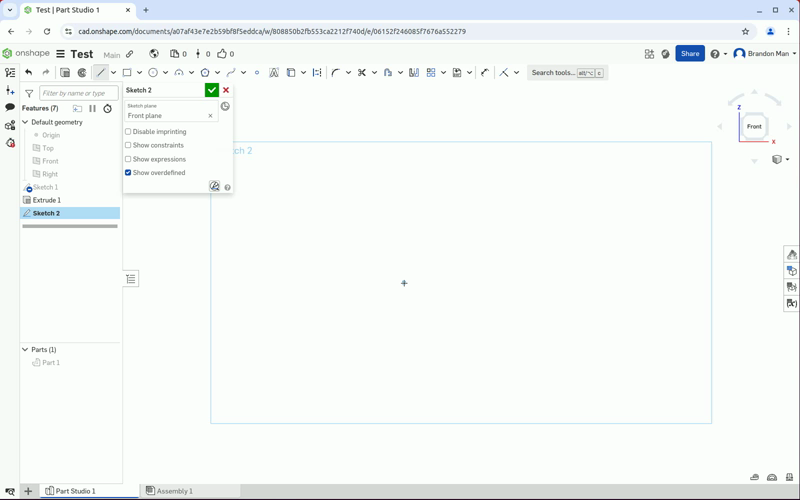
mouse_move(434, 282)
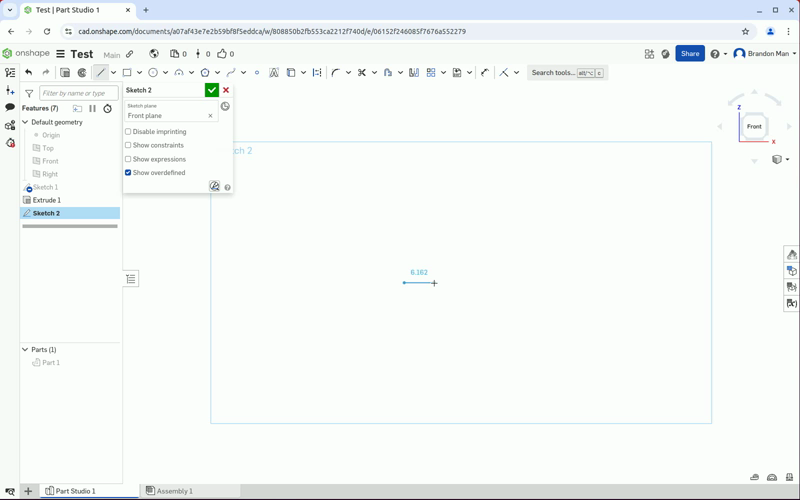
mouse_move(461, 282)
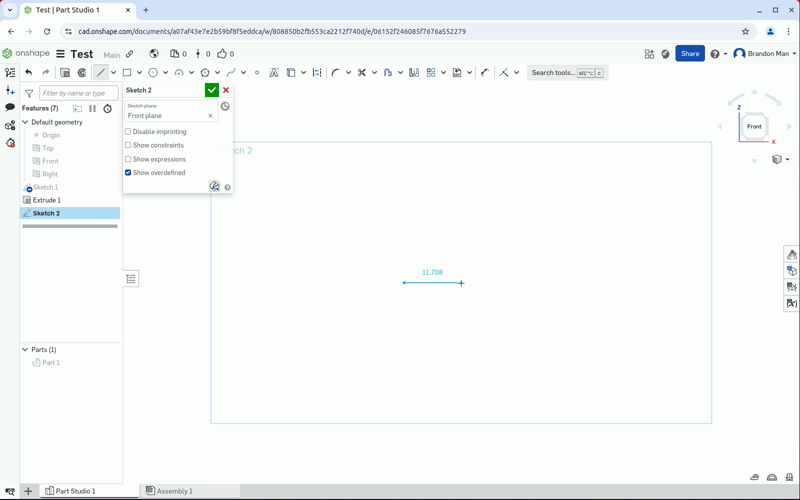
click(461, 282)
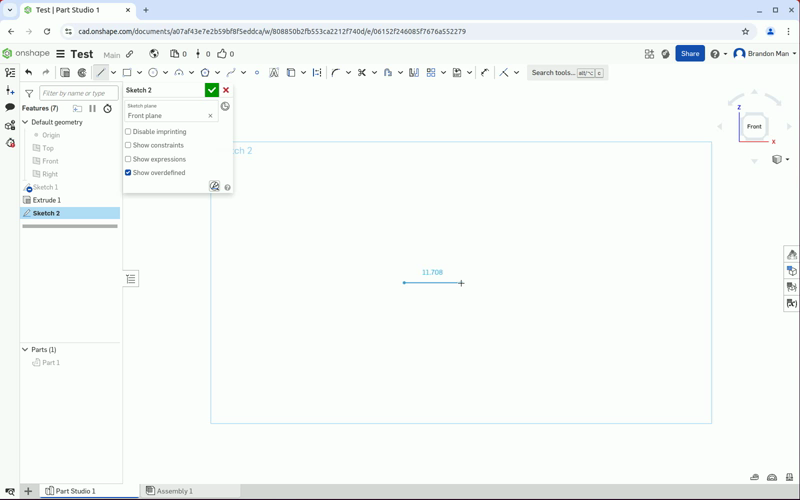
key_up(shift)
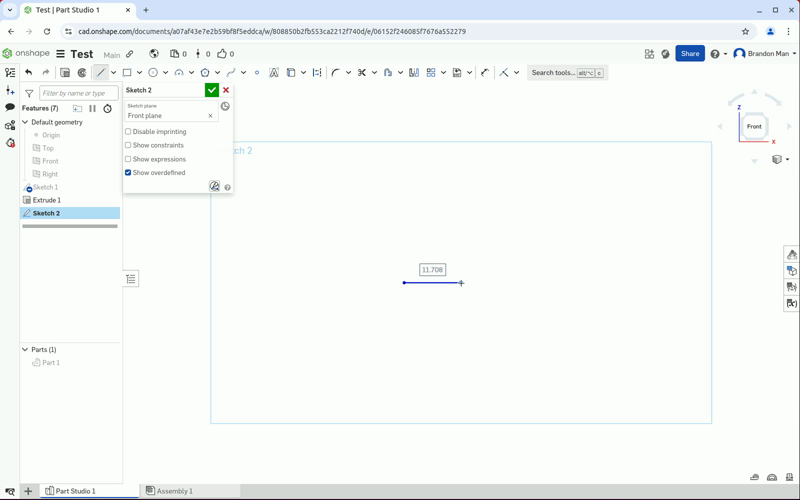
key_down(shift)
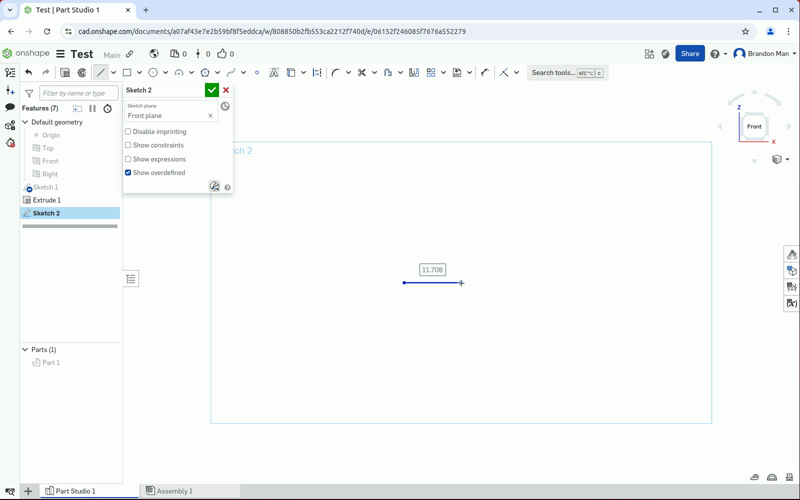
mouse_move(491, 282)
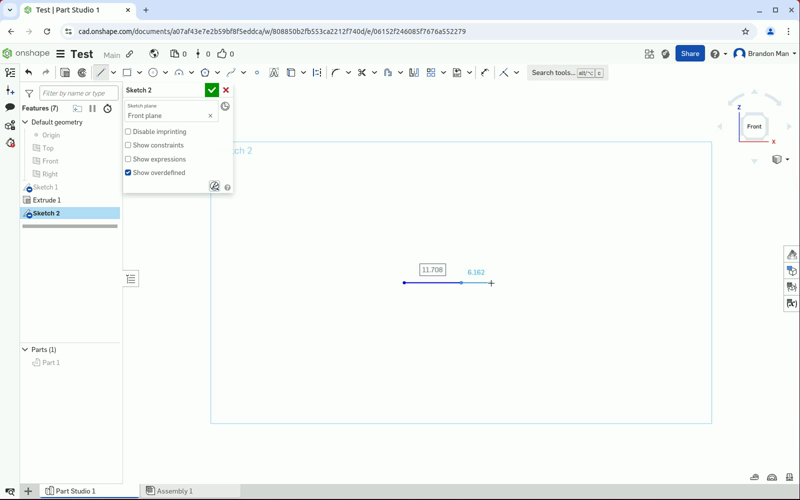
mouse_move(461, 226)
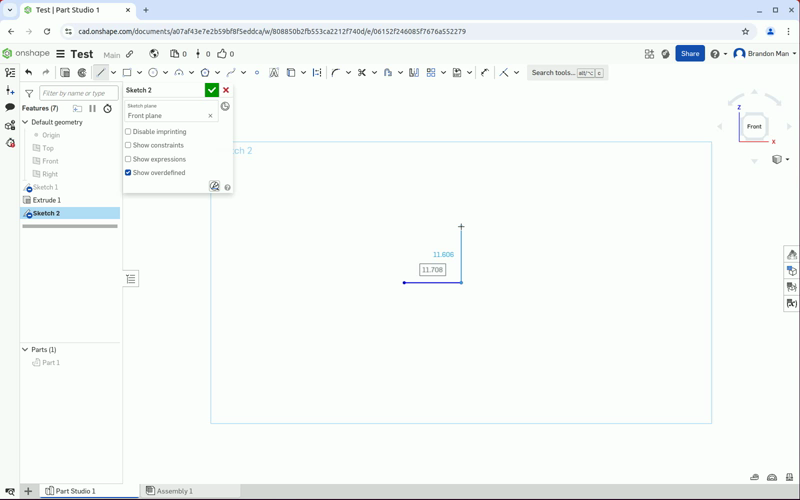
click(461, 226)
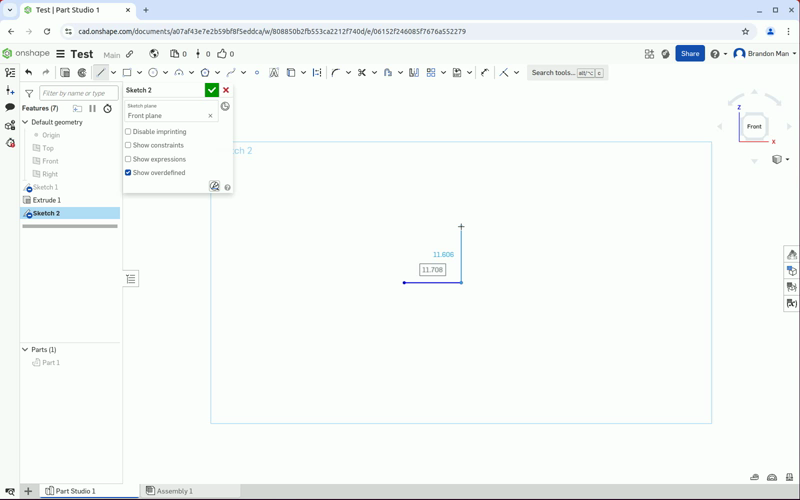
key_up(shift)
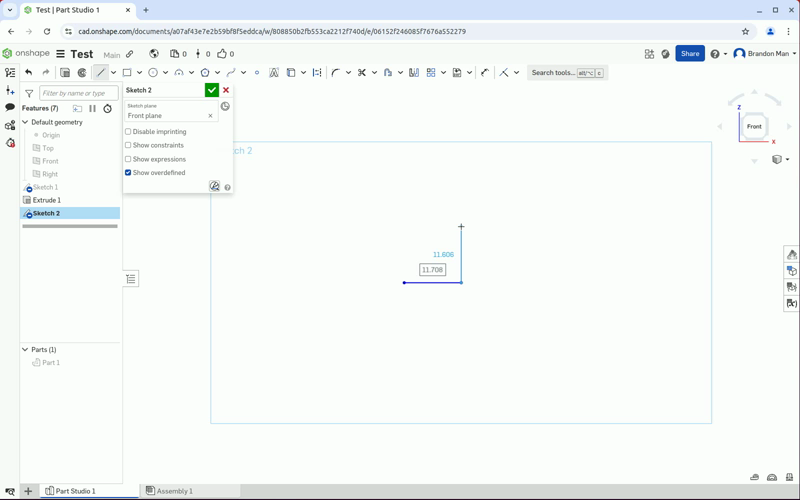
key_down(shift)
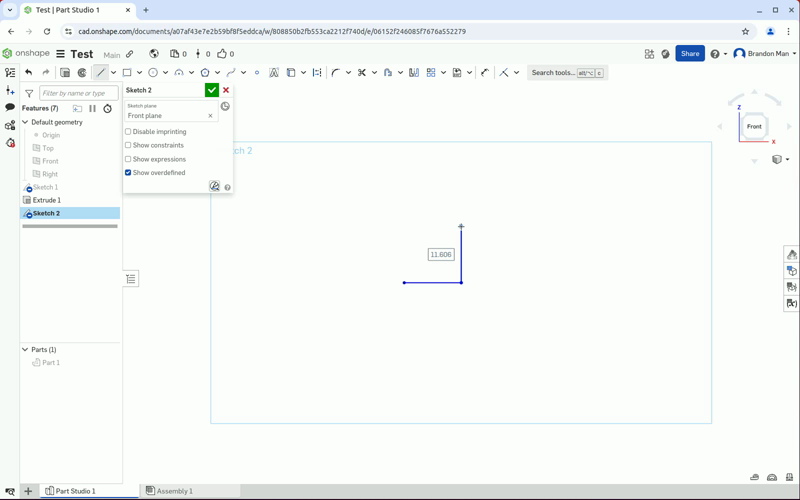
mouse_move(491, 226)
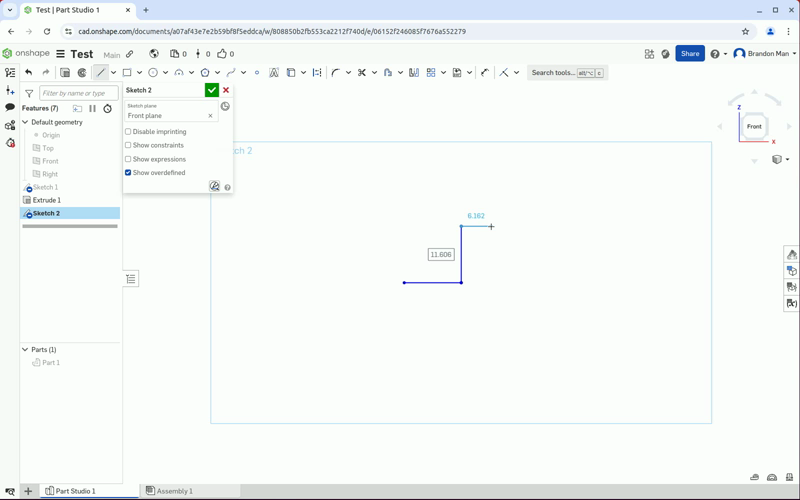
mouse_move(404, 226)
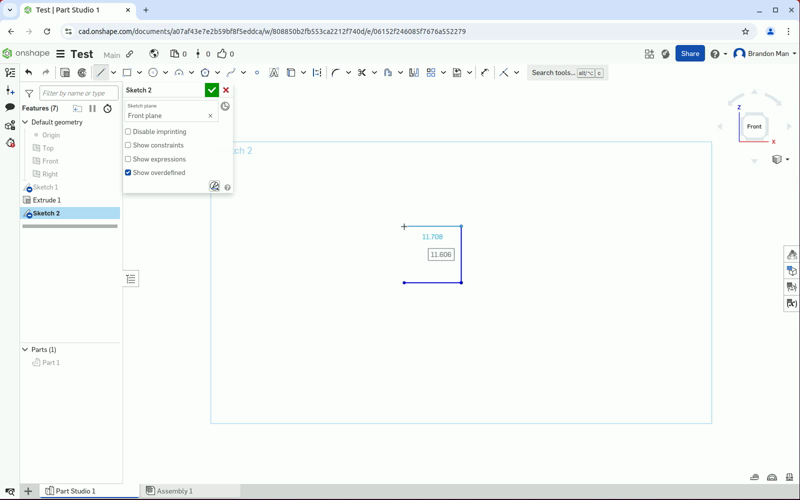
click(404, 226)
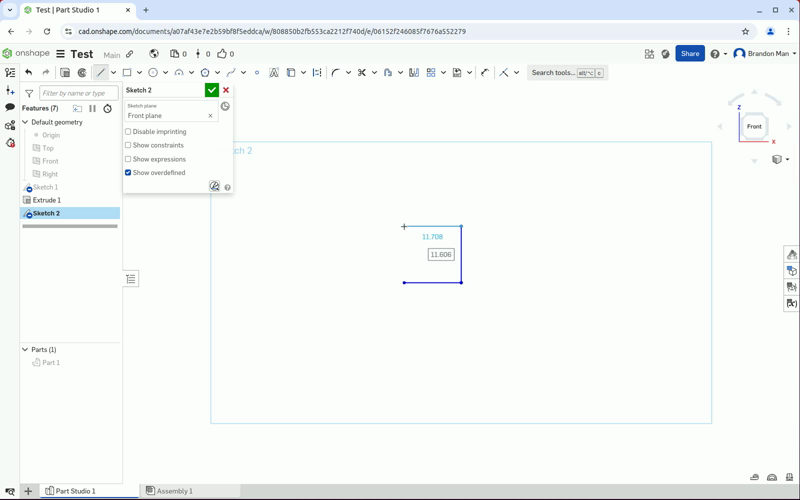
key_up(shift)
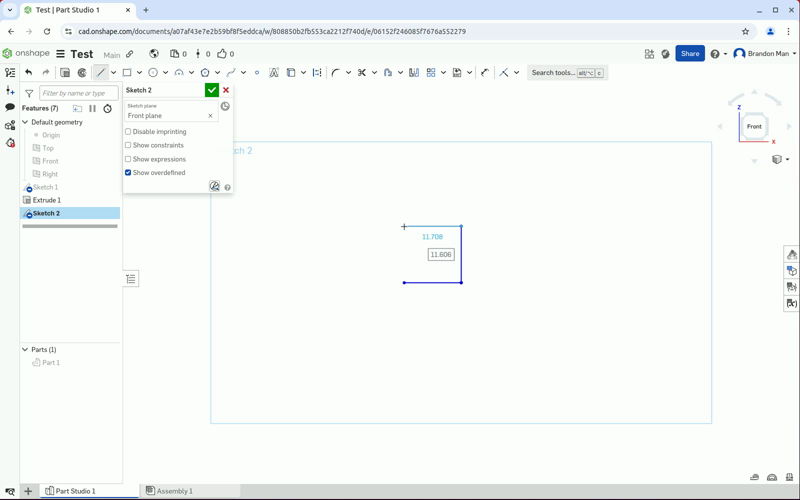
mouse_move(434, 226)
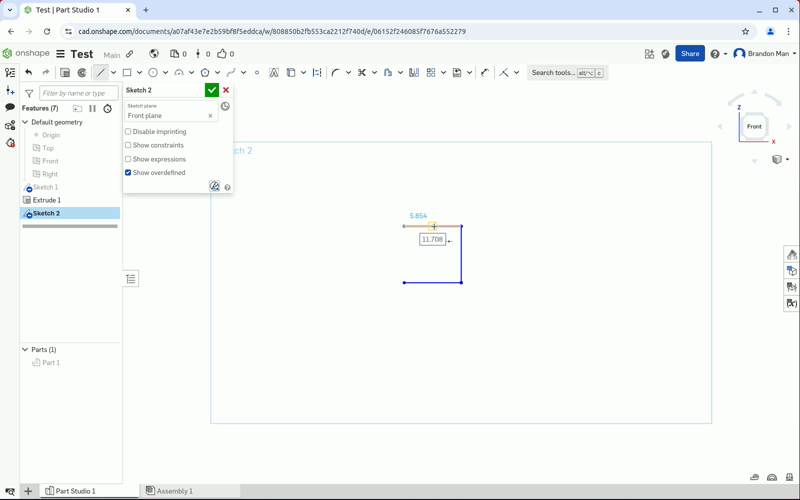
key_down(shift)
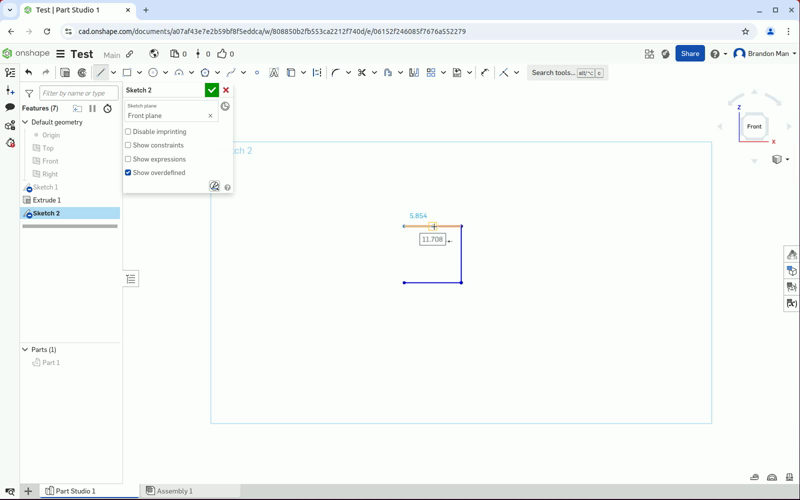
mouse_move(404, 282)
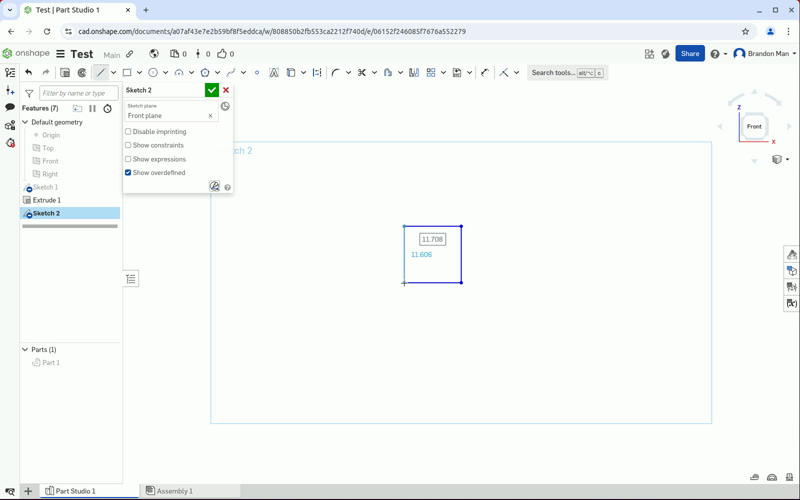
key_up(shift)
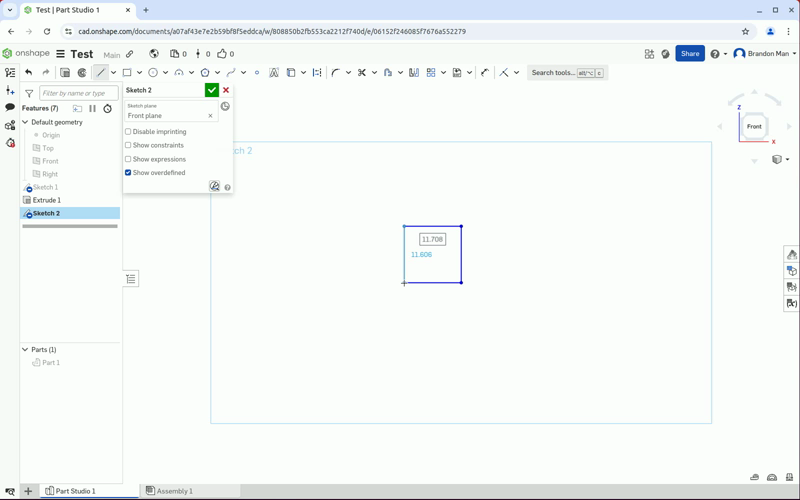
click(404, 282)
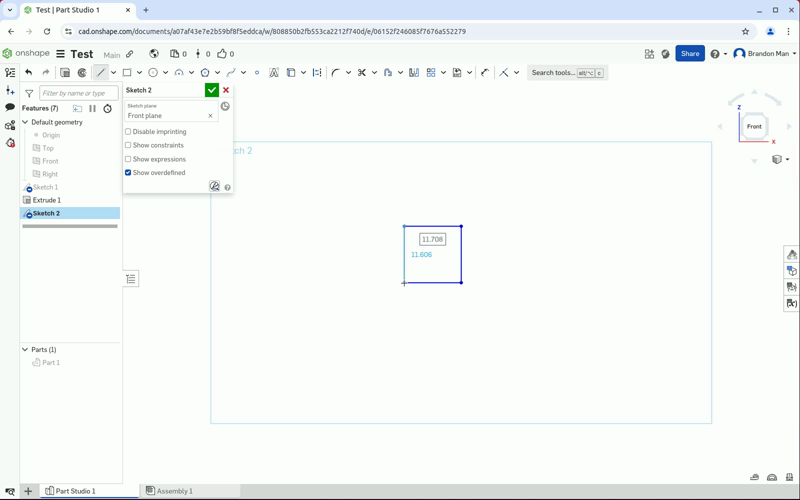
key(esc)
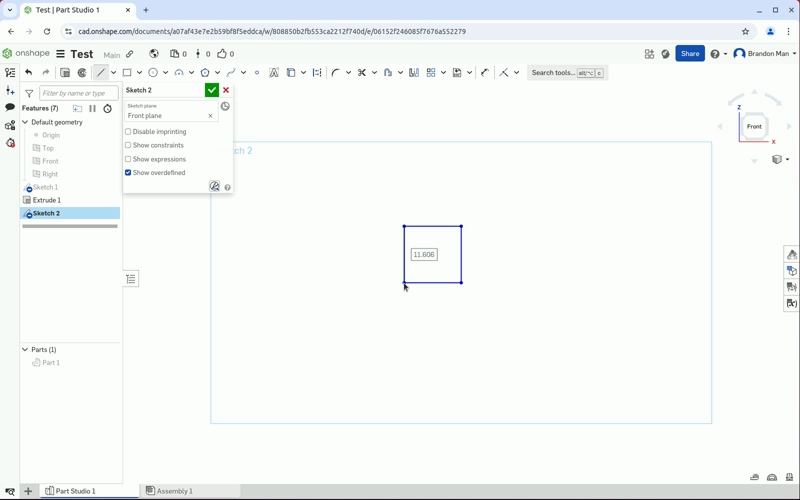
mouse_move(410, 275)
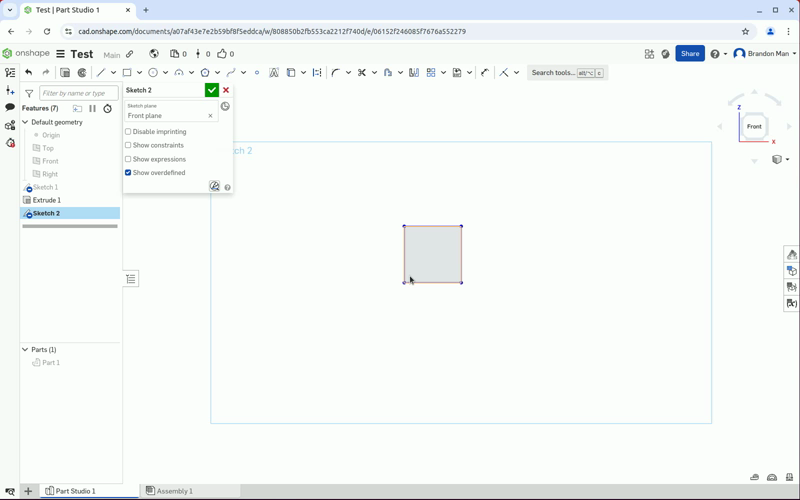
click(410, 275)
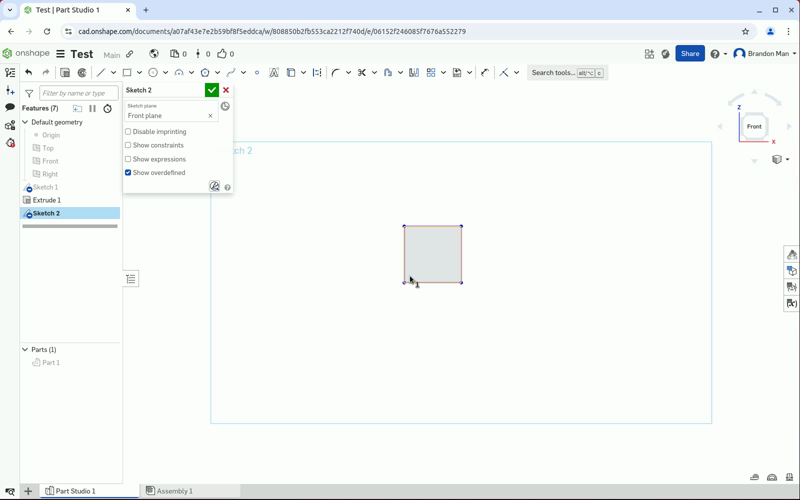
mouse_move(73, 352)
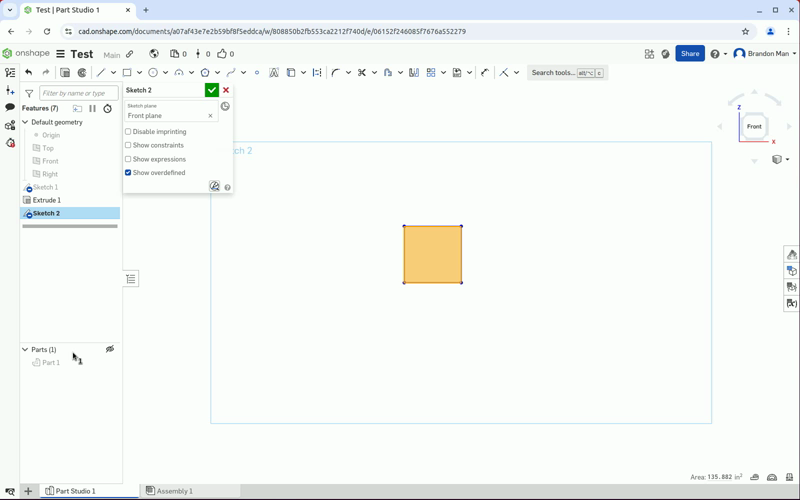
key(shift+y)
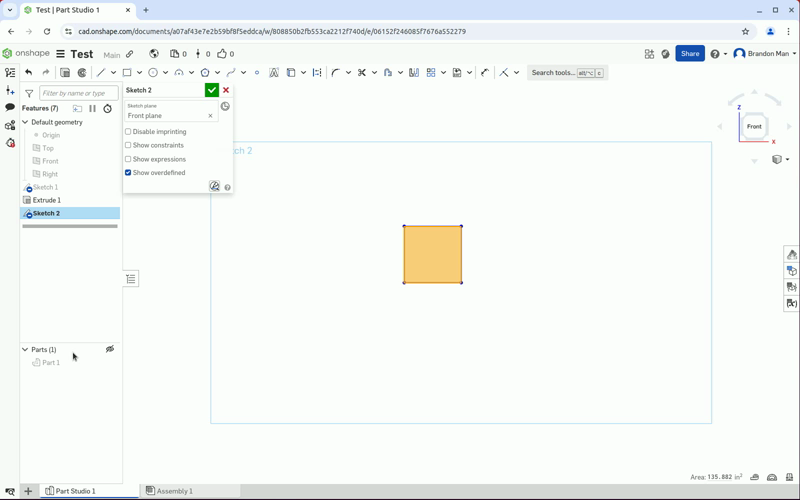
key(shift+e)
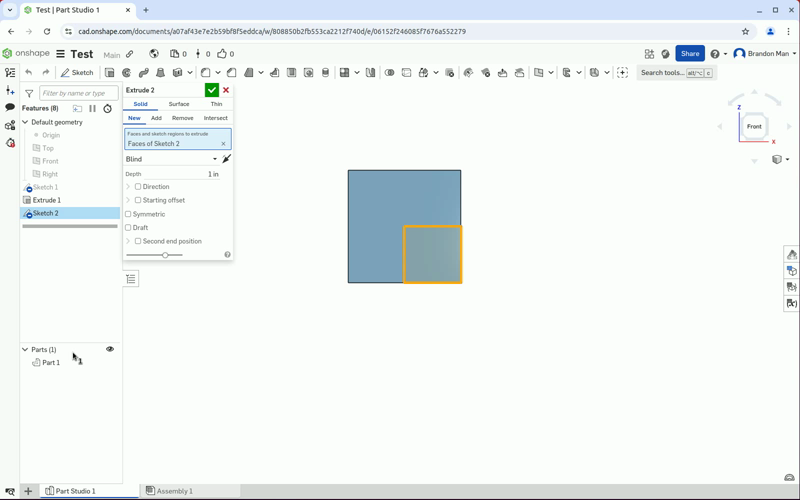
mouse_move(143, 106)
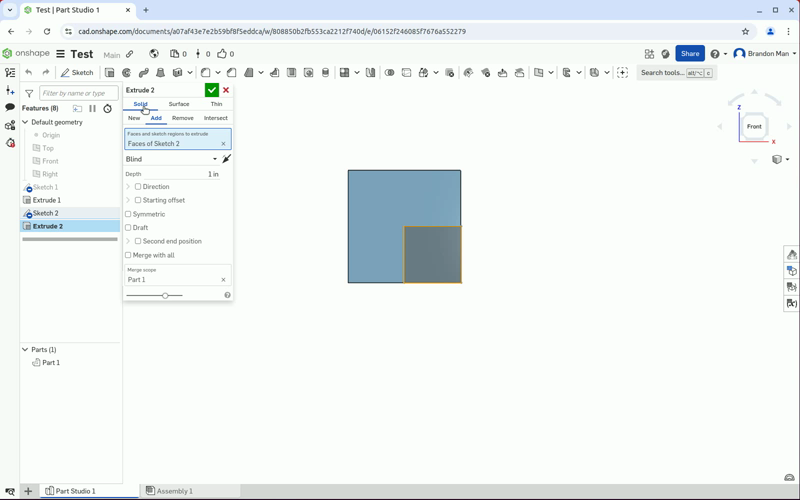
click(143, 106)
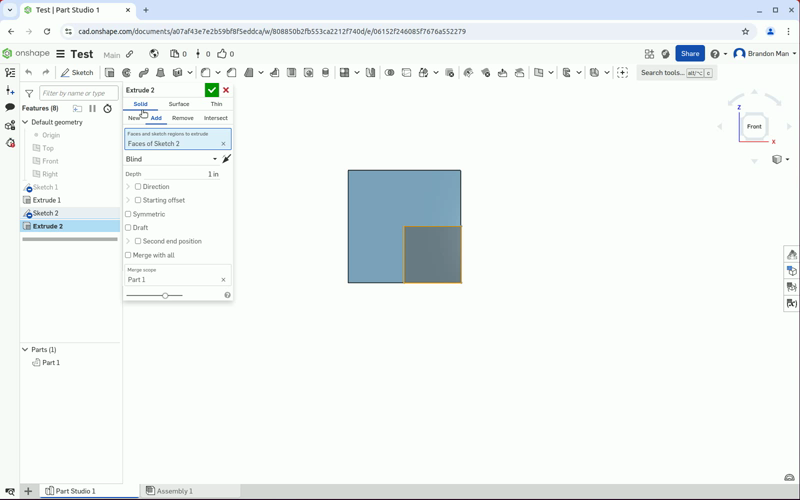
mouse_move(137, 120)
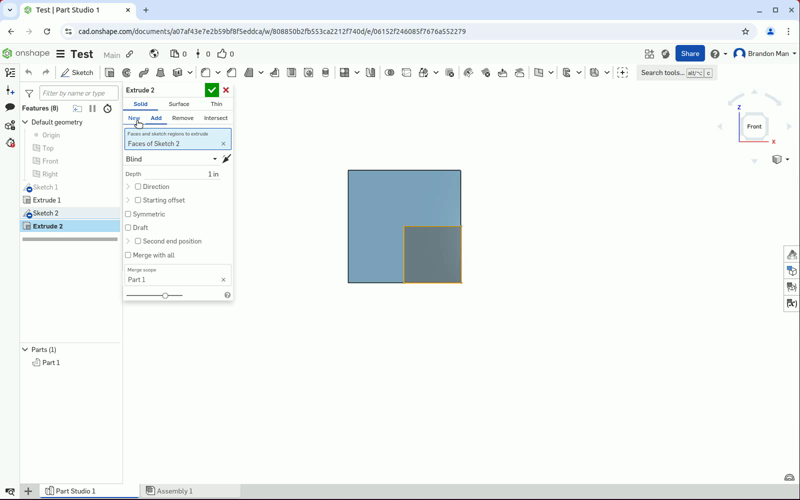
click(137, 120)
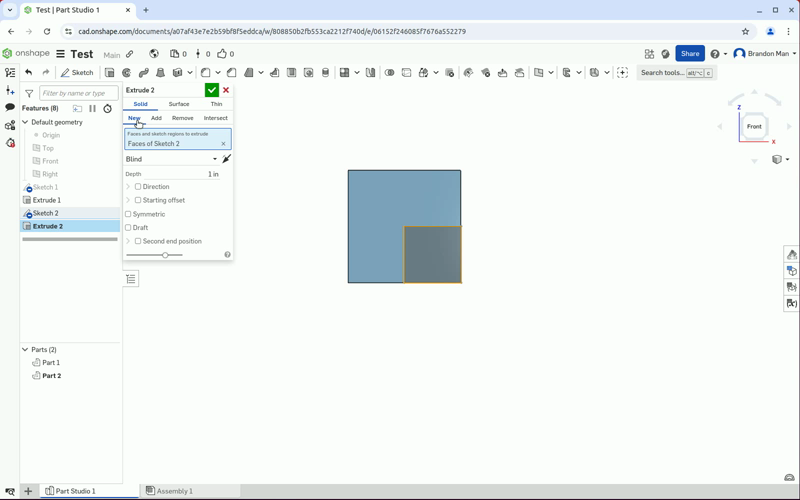
key(tab, 4)
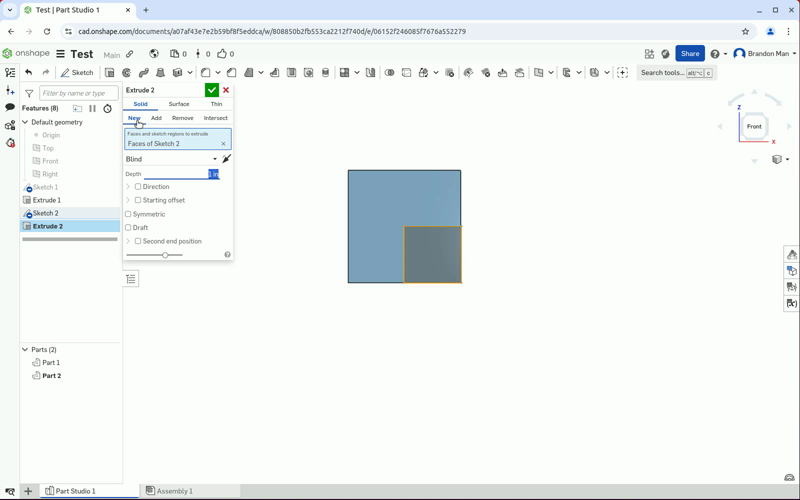
text(23.108)
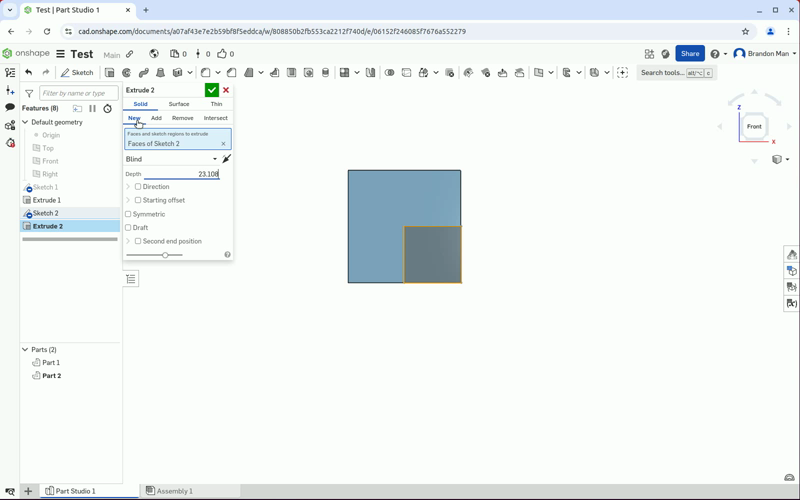
key(enter)
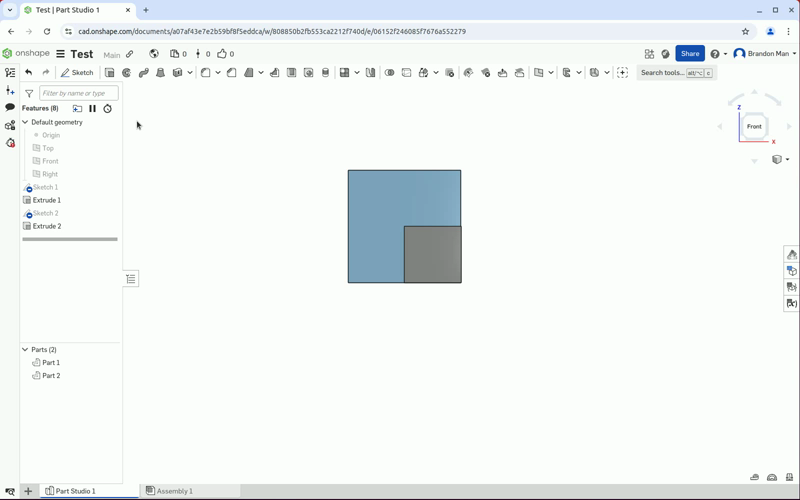
key(shift+h)
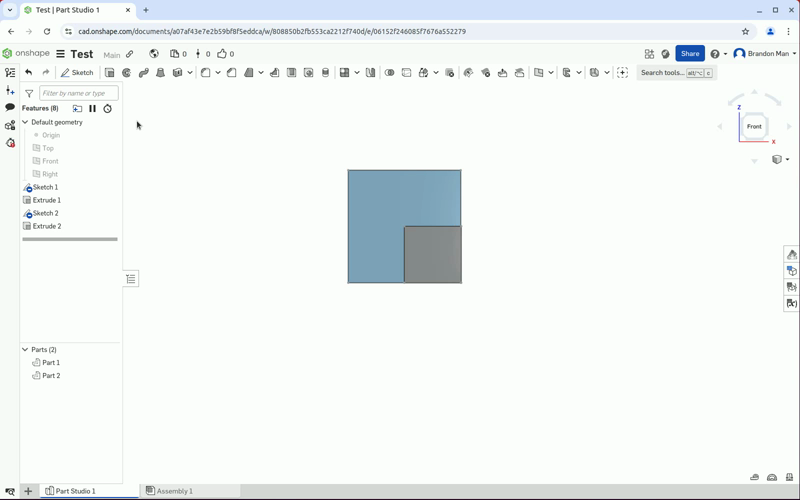
key(shift+h)
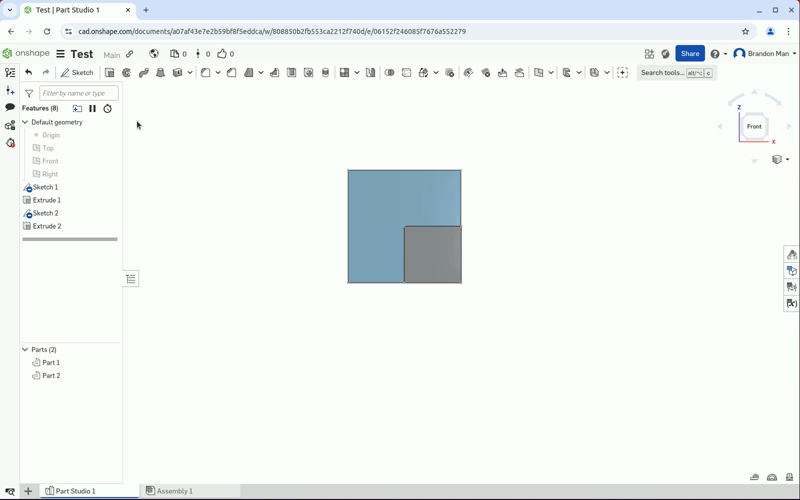
key(shift+7)
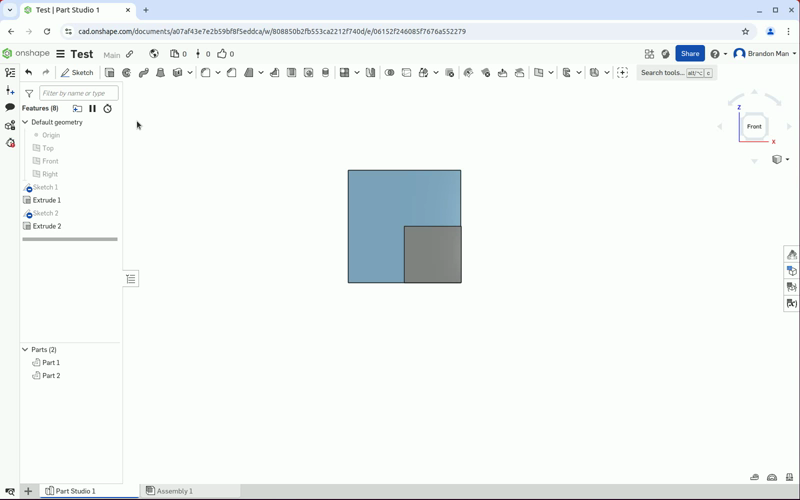
key(left, 2)
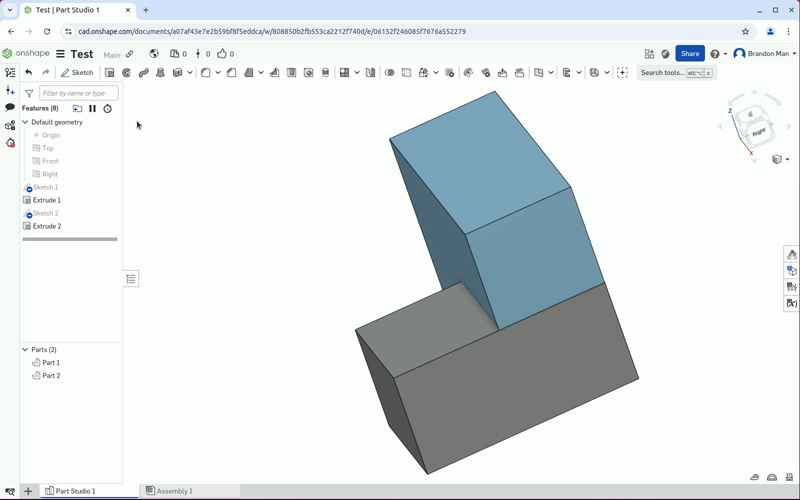
key(down, 2)
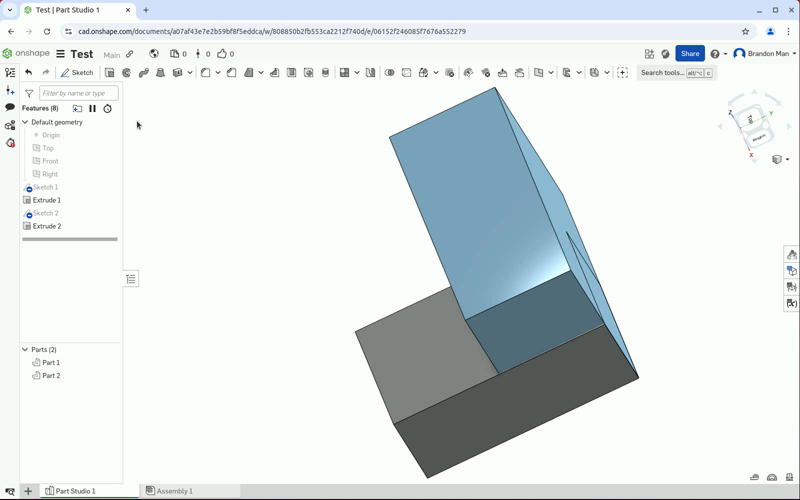
key(up, 2)
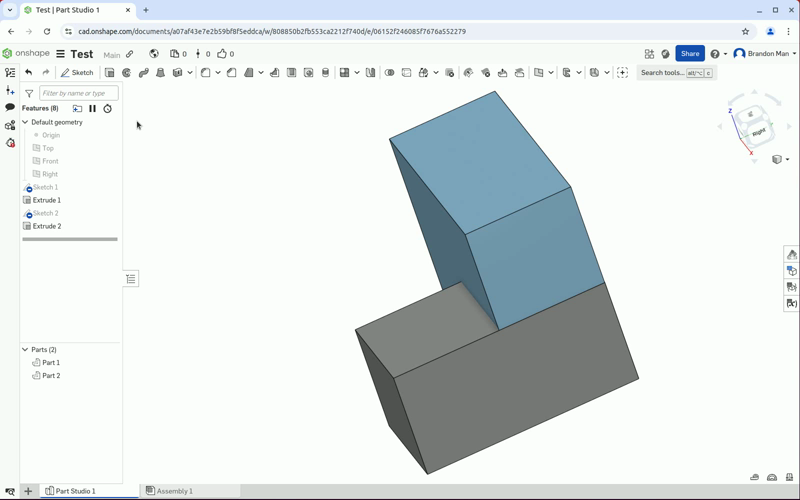
key(right, 2)
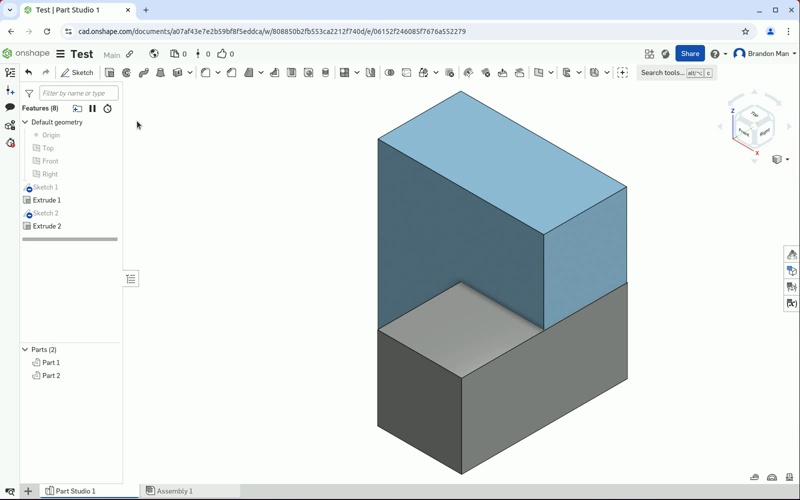
mouse_move(73, 189)
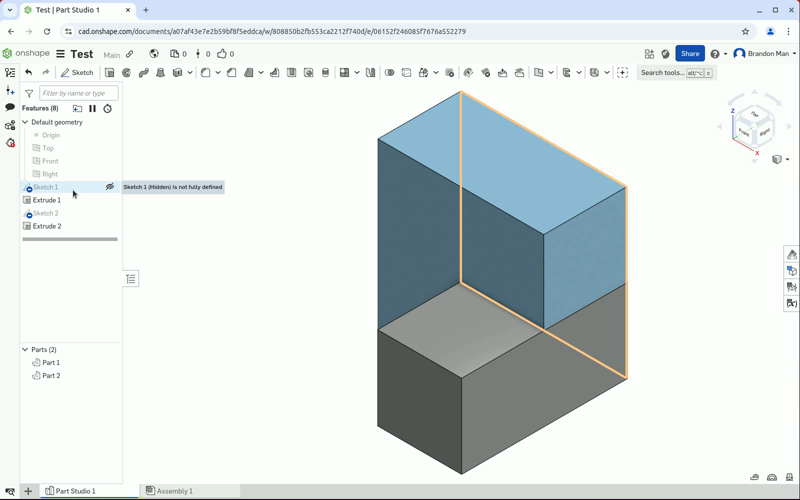
click(73, 189)